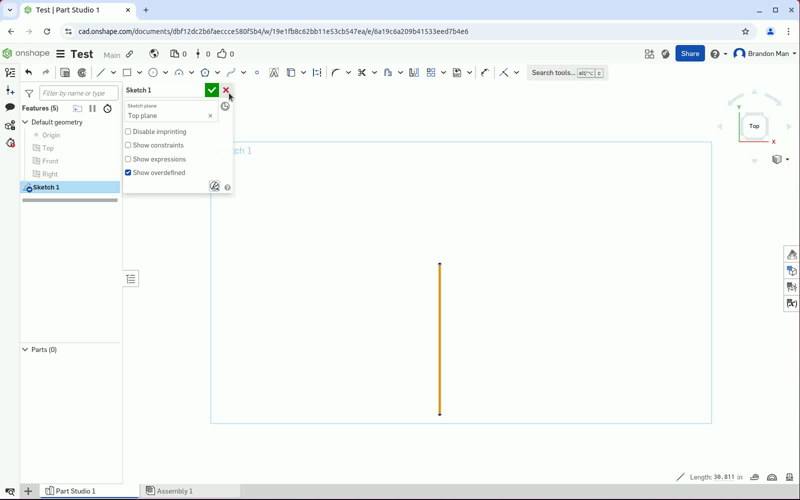
key(shift+h)
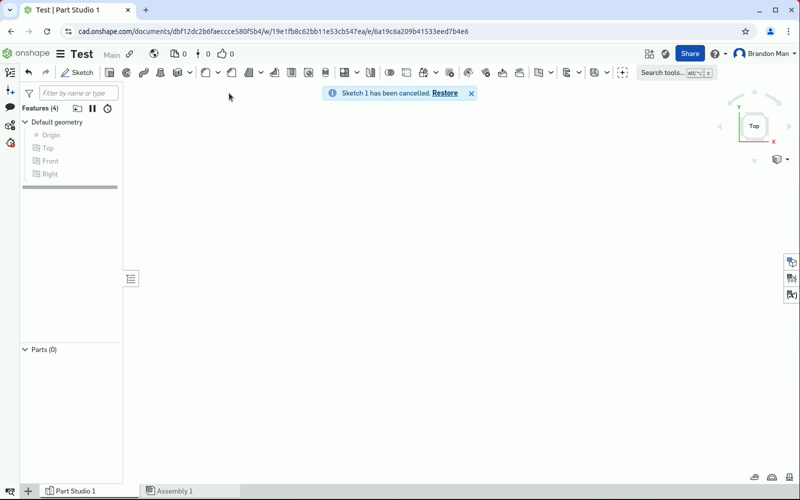
mouse_move(73, 352)
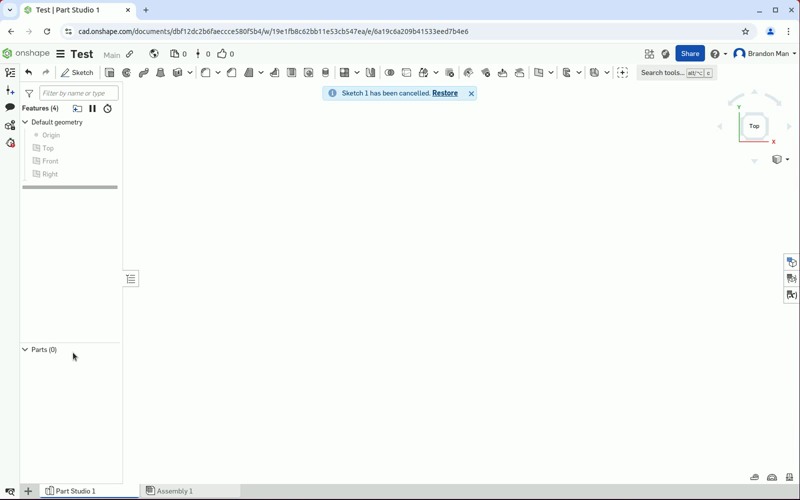
key(y)
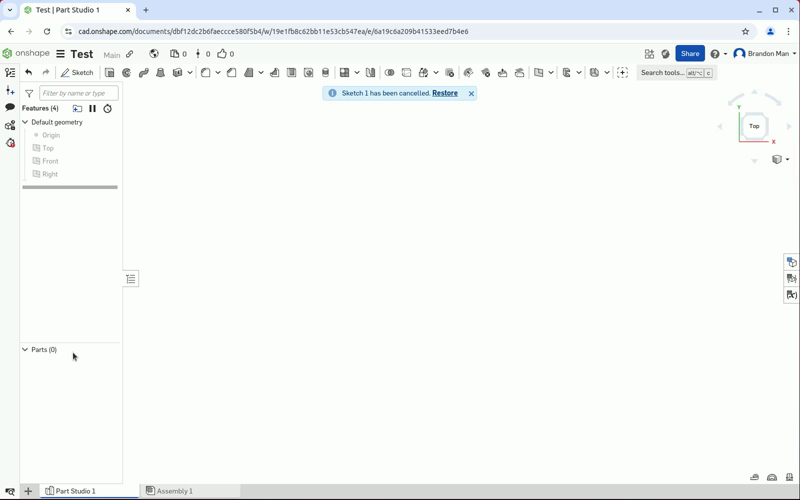
key(shift+p)
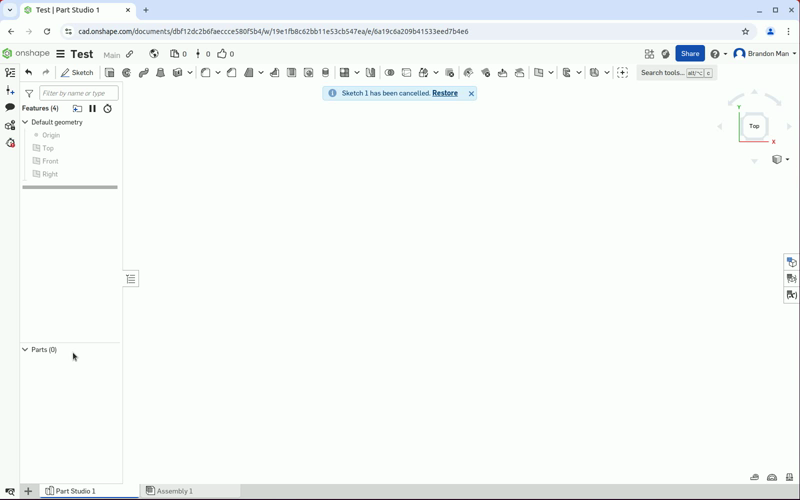
key(space)
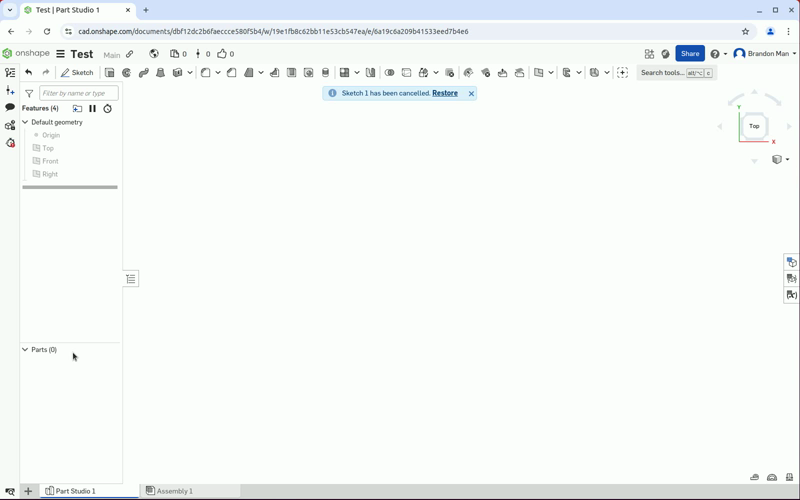
key_down(shift)
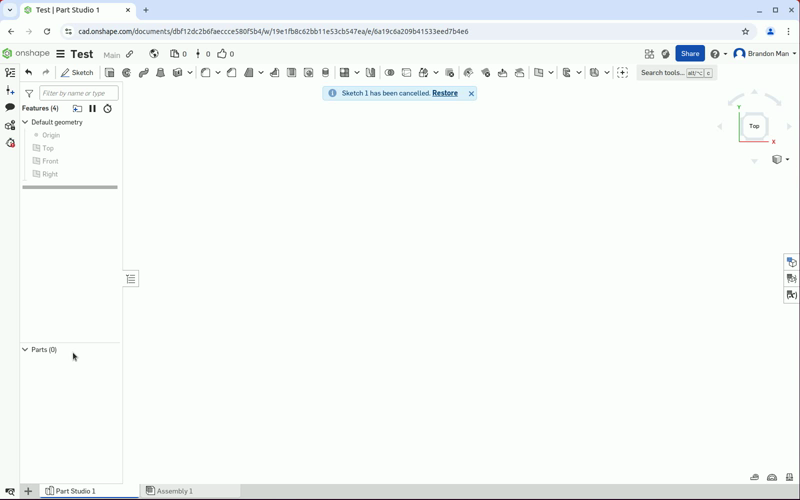
key(up)
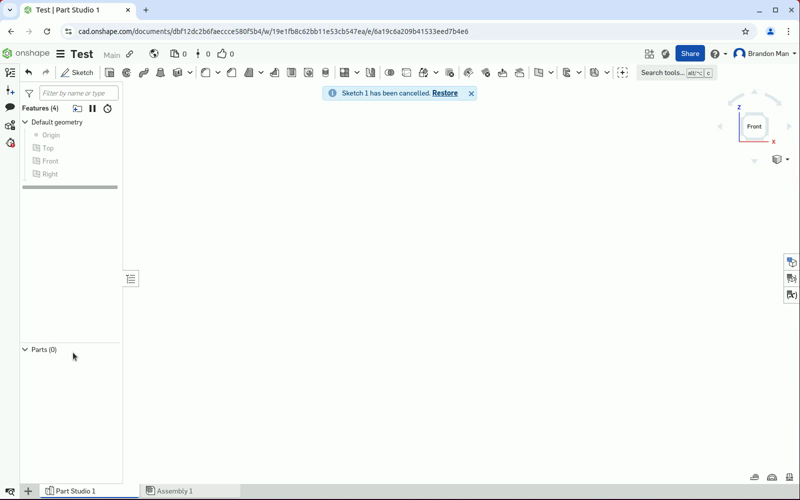
key_up(shift)
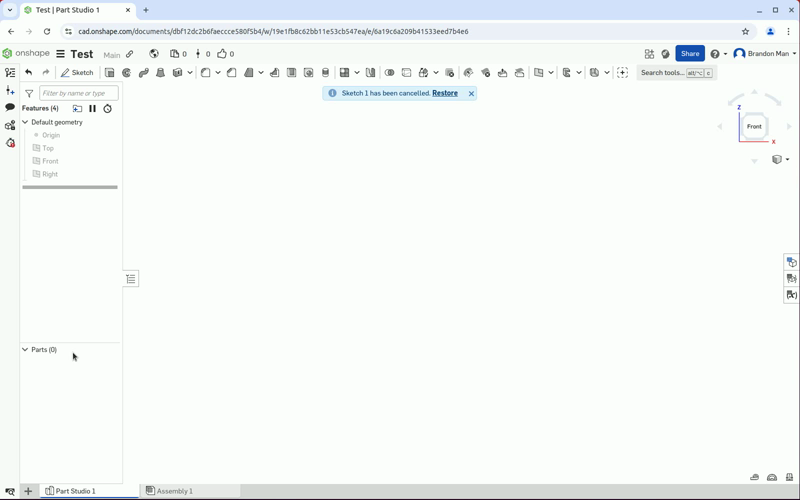
mouse_move(73, 352)
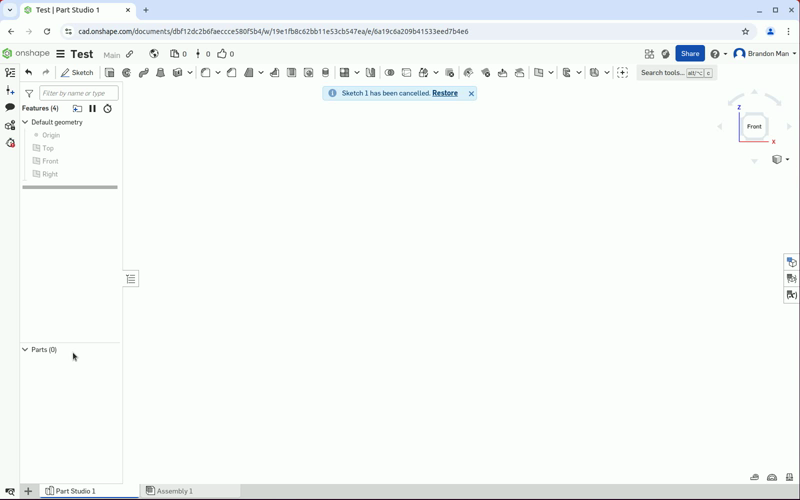
key(shift+y)
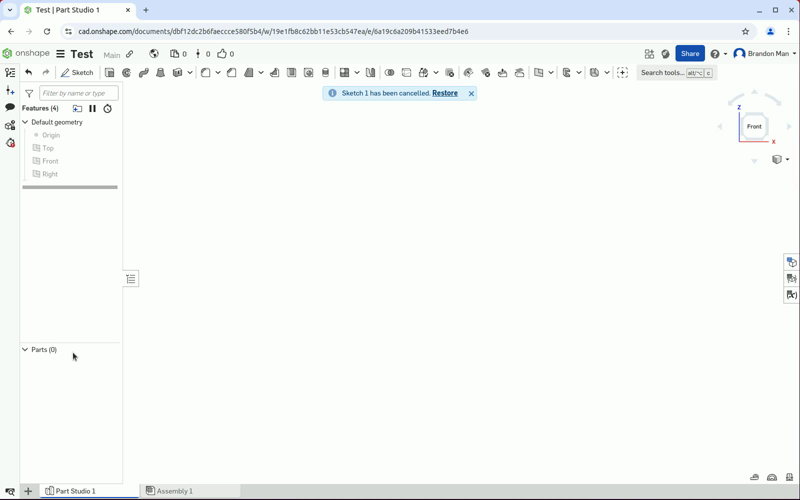
key(shift+s)
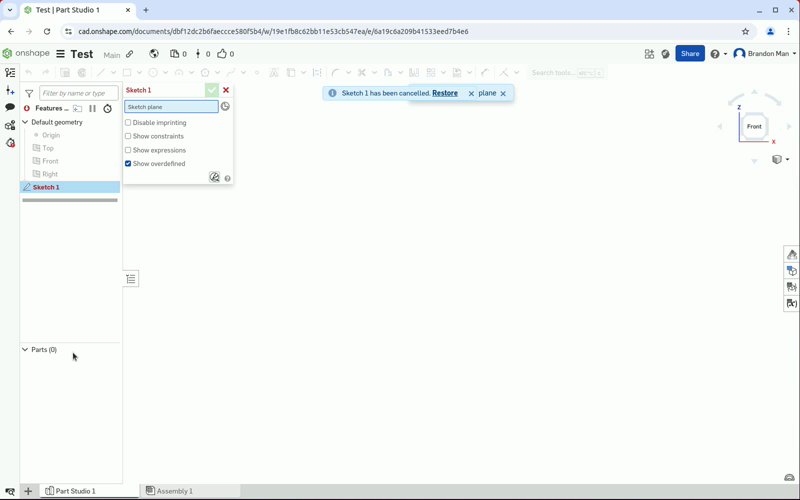
mouse_move(73, 163)
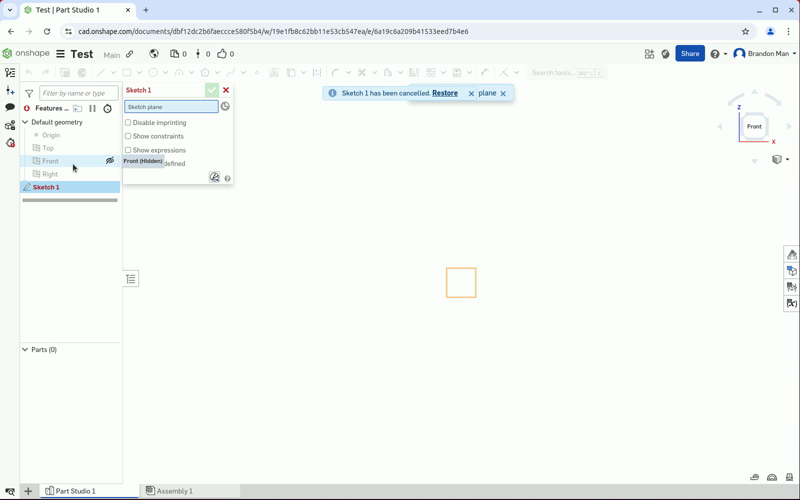
click(73, 163)
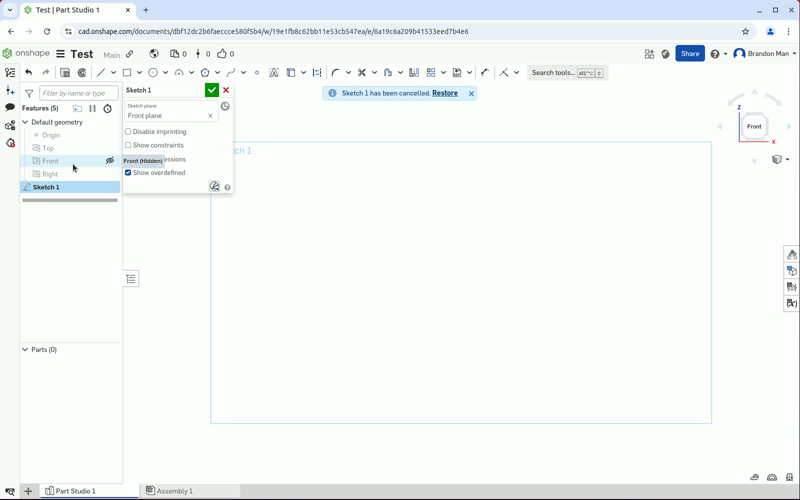
mouse_move(73, 352)
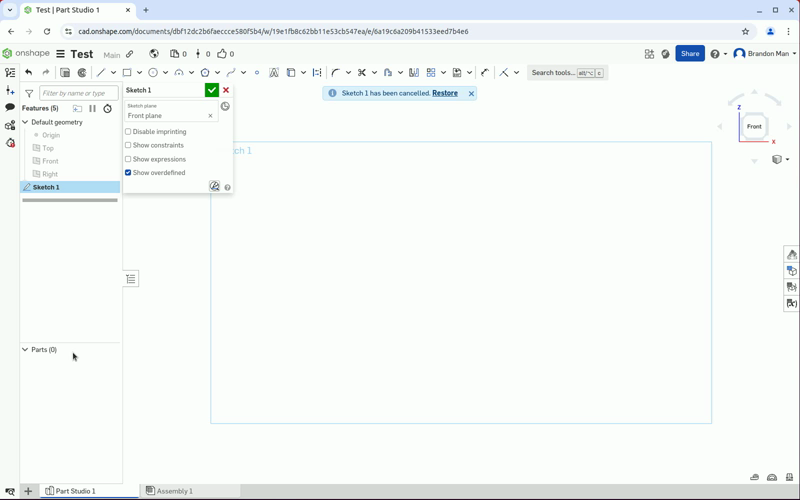
key(y)
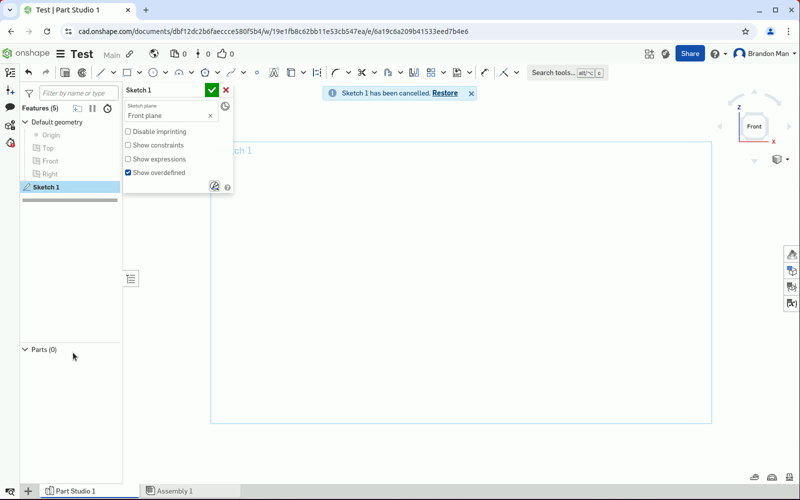
key(l)
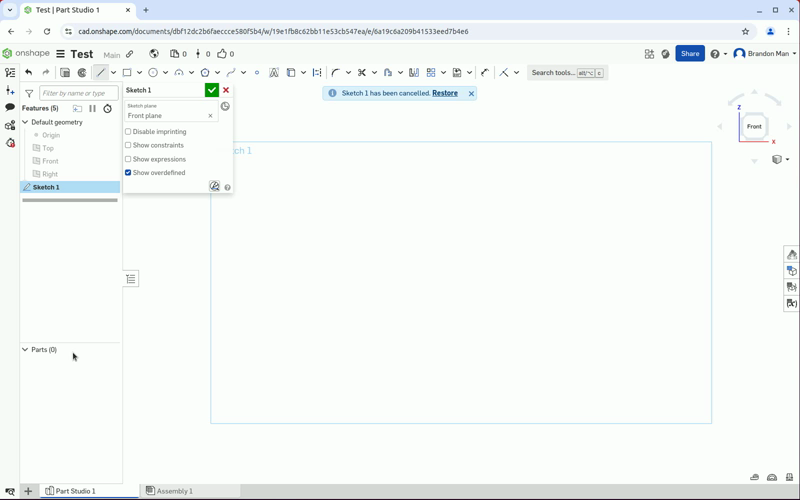
key_down(shift)
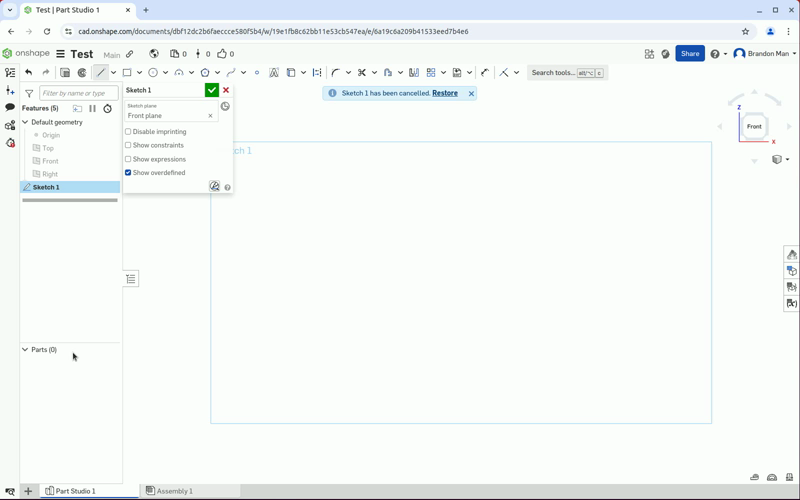
mouse_move(365, 282)
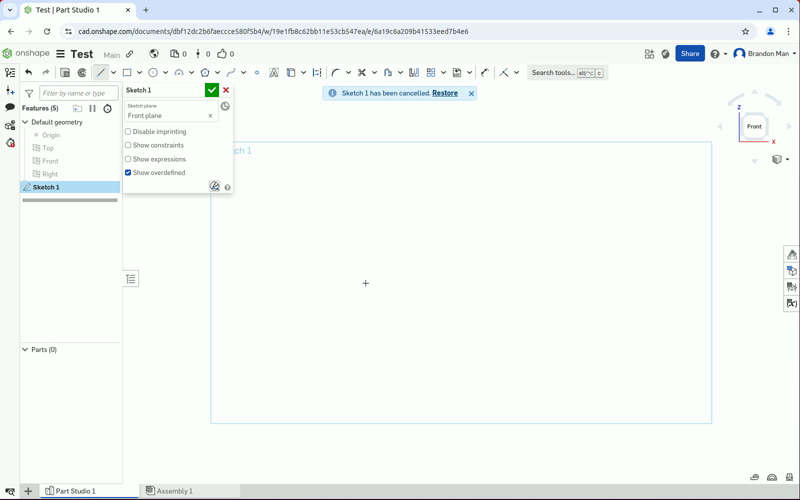
click(365, 282)
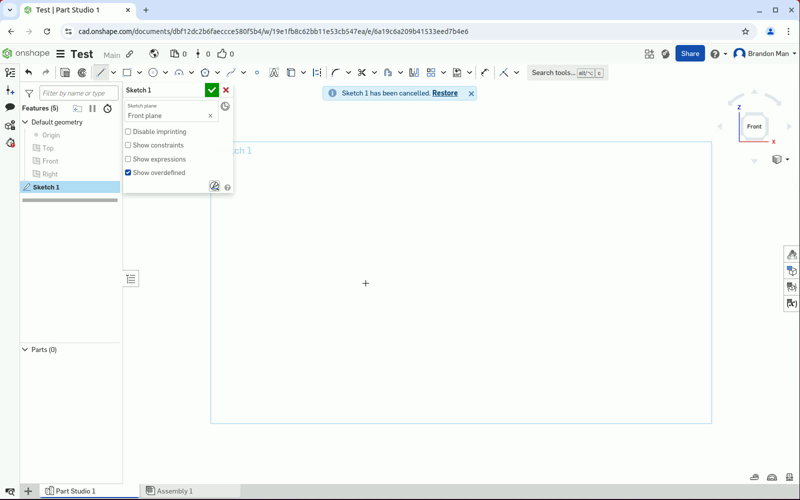
key_up(shift)
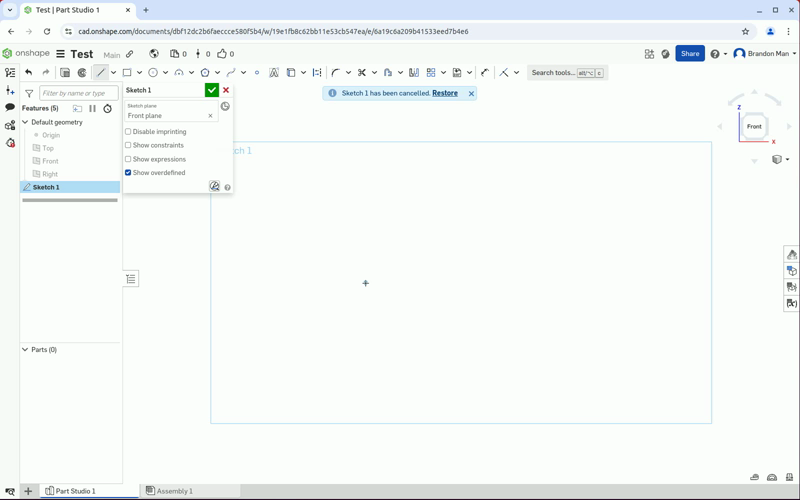
key_down(shift)
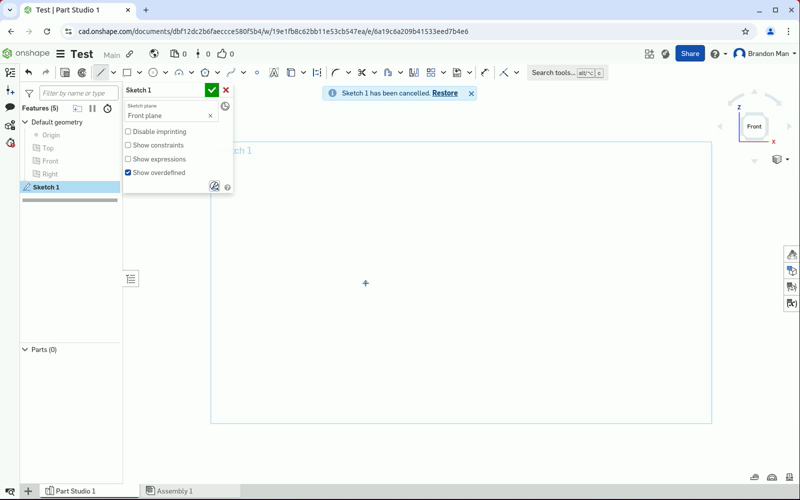
mouse_move(395, 282)
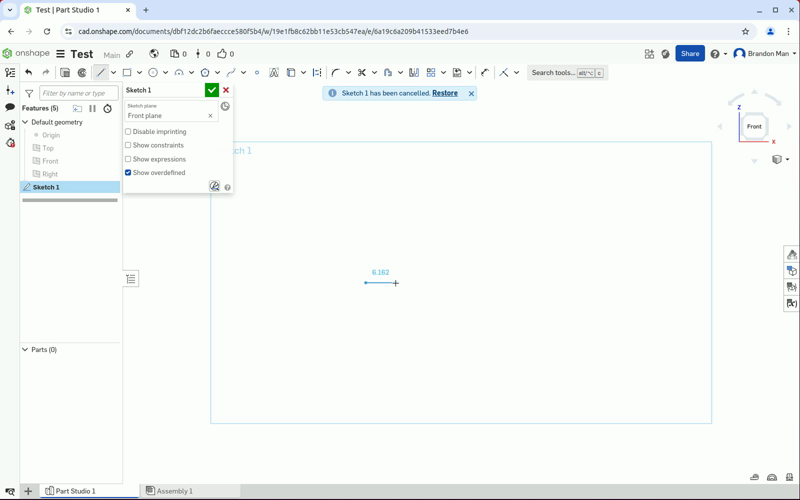
mouse_move(398, 282)
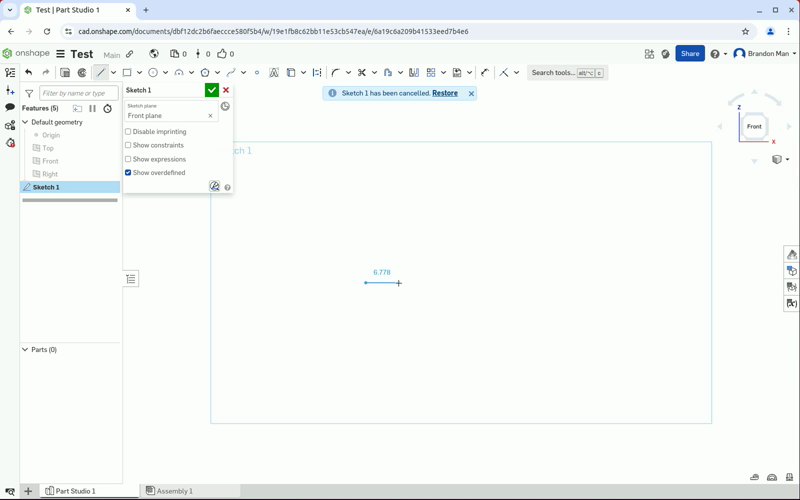
click(398, 282)
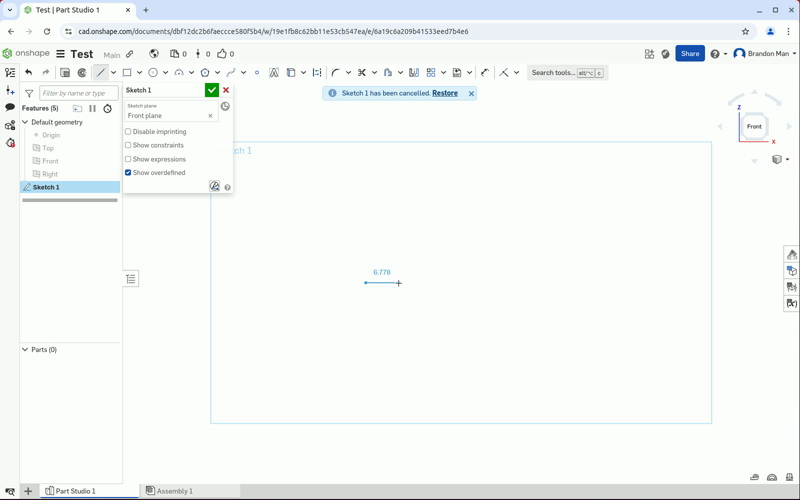
key_up(shift)
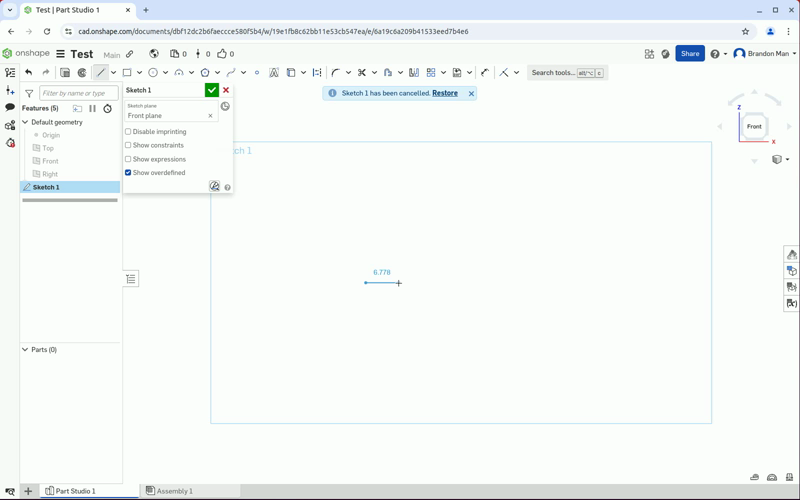
key_down(shift)
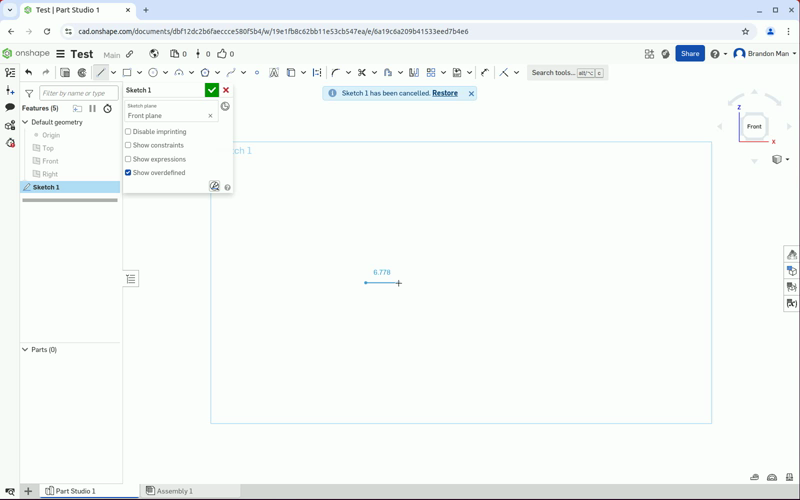
mouse_move(428, 282)
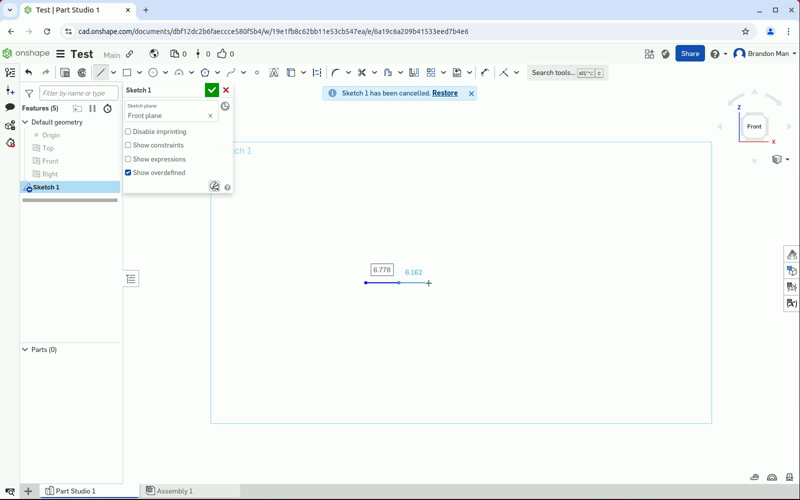
mouse_move(398, 243)
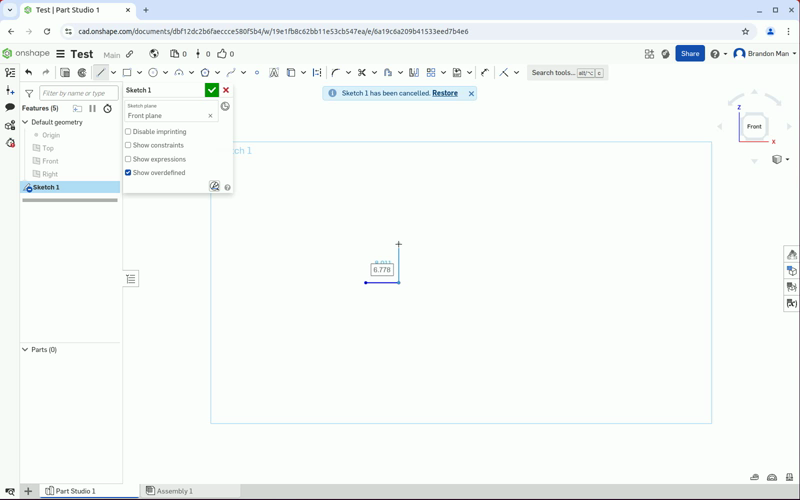
click(398, 243)
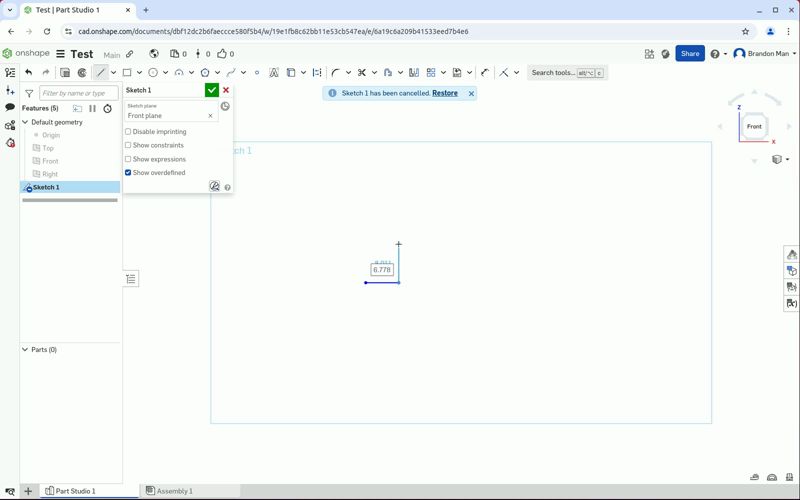
key_up(shift)
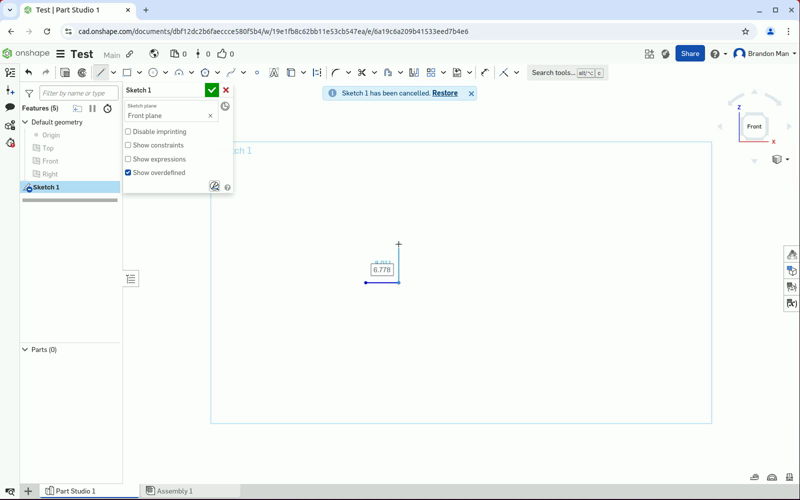
key_down(shift)
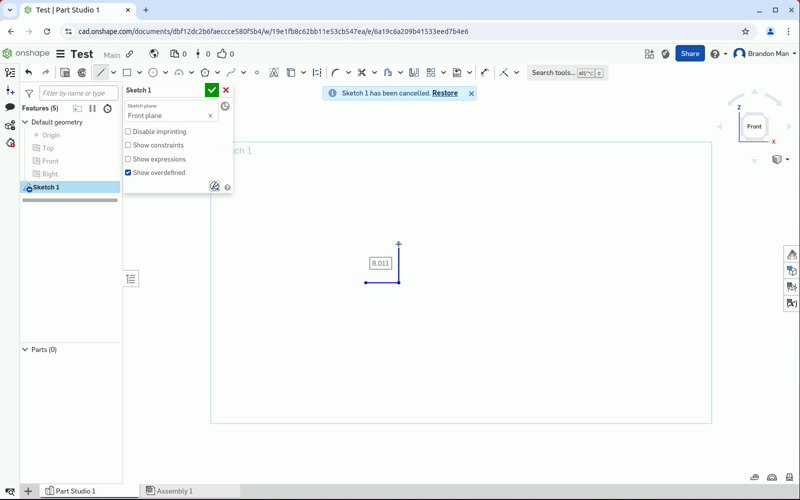
mouse_move(428, 243)
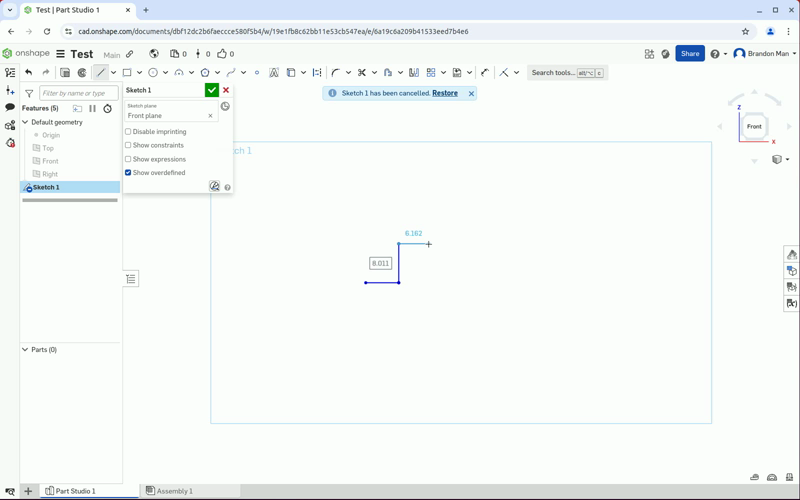
mouse_move(398, 209)
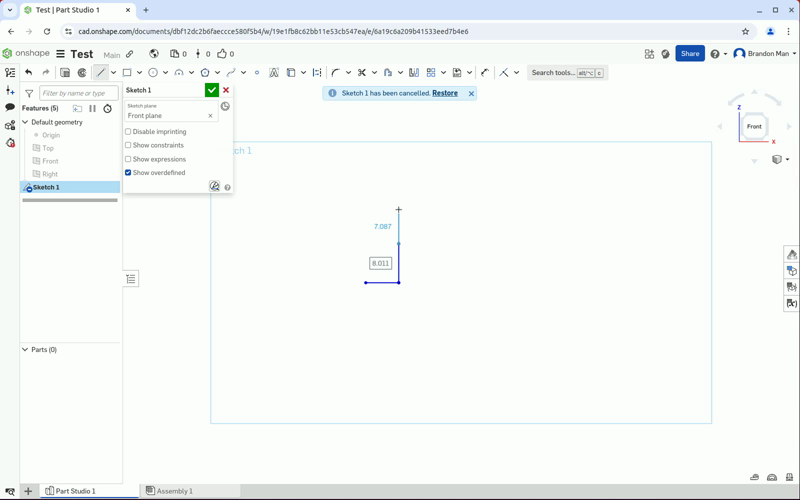
click(398, 209)
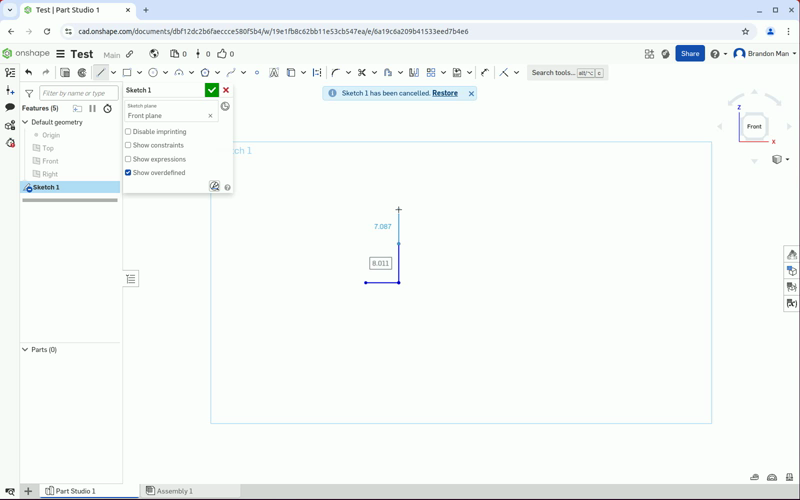
key_up(shift)
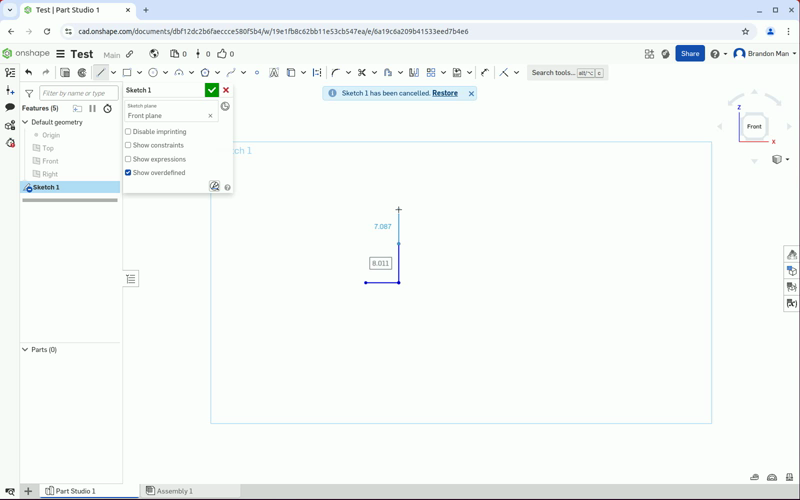
key_down(shift)
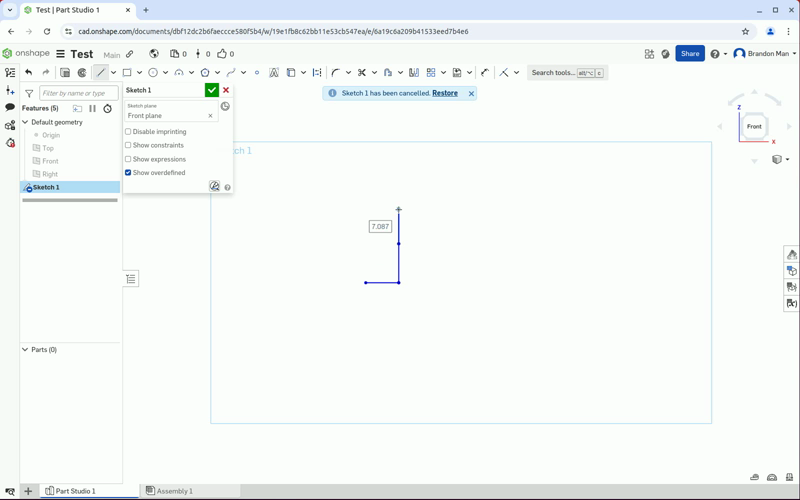
mouse_move(428, 209)
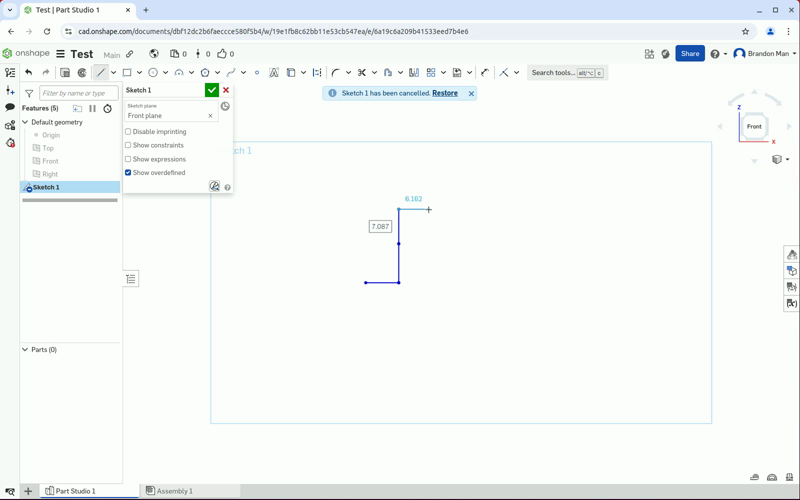
mouse_move(398, 170)
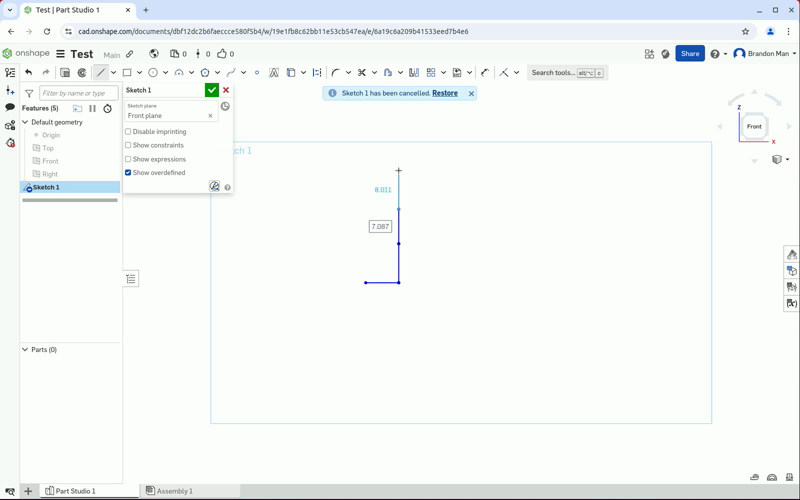
click(398, 170)
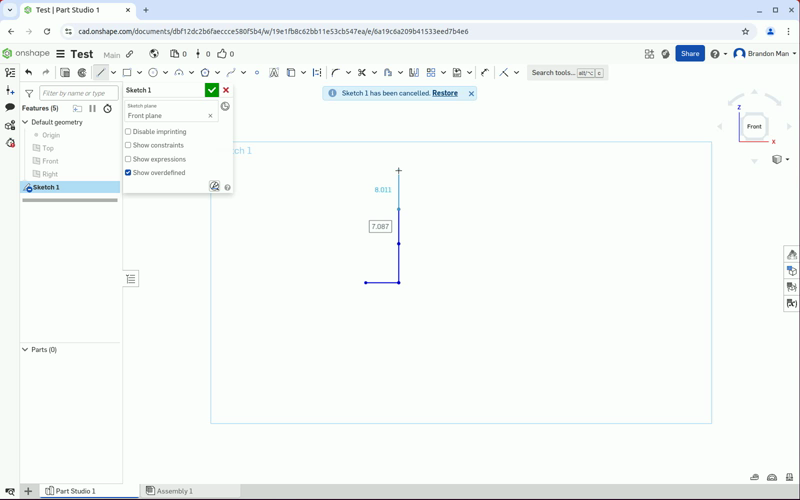
key_up(shift)
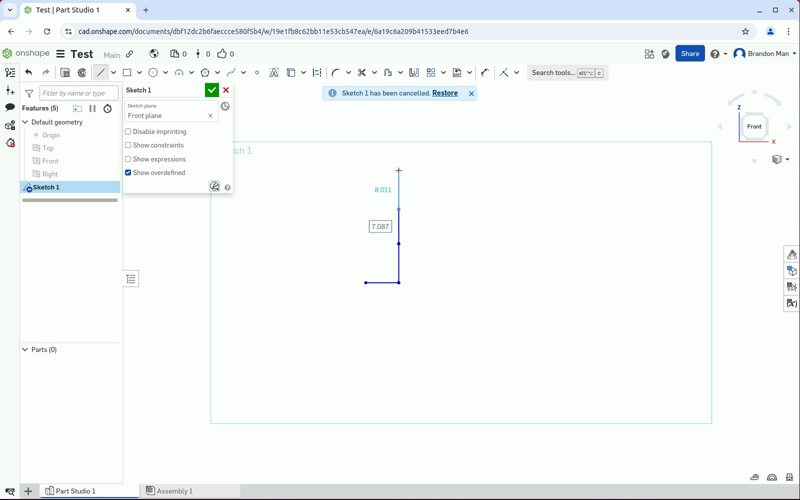
key_down(shift)
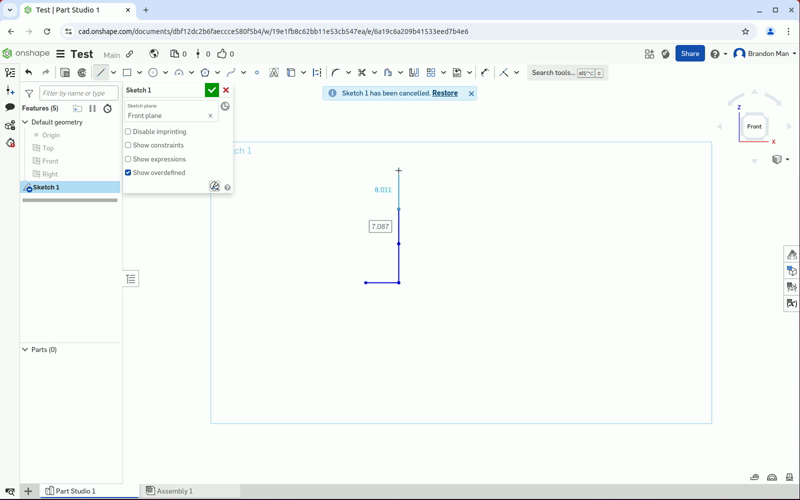
mouse_move(428, 170)
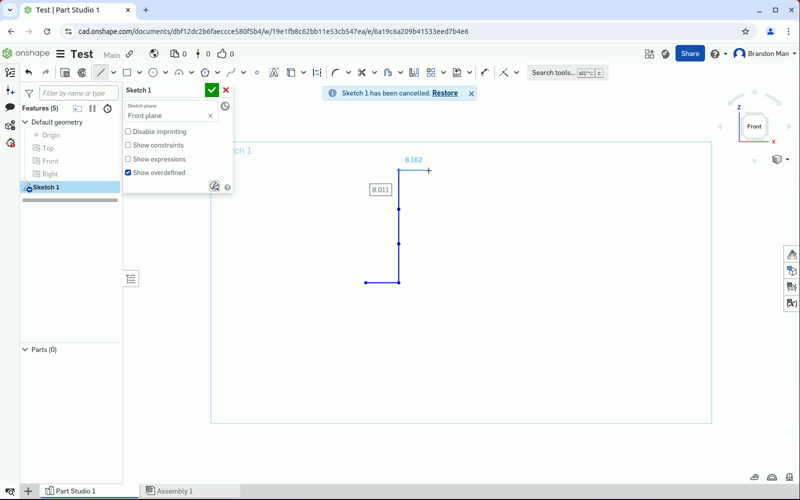
mouse_move(365, 170)
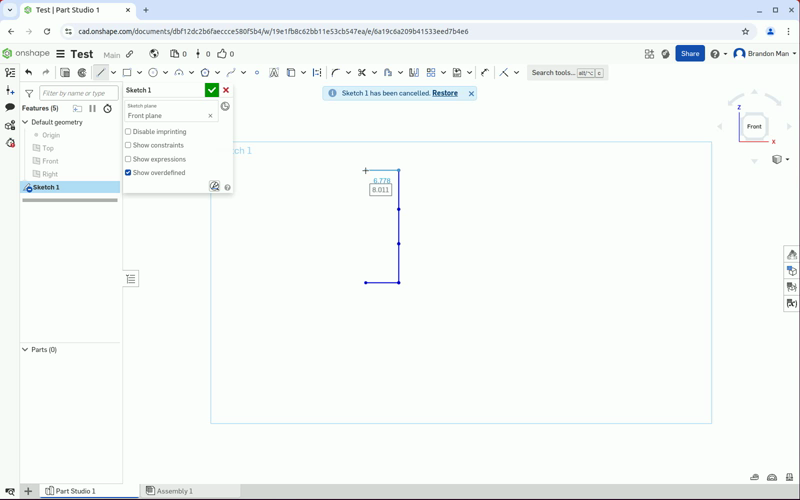
click(365, 170)
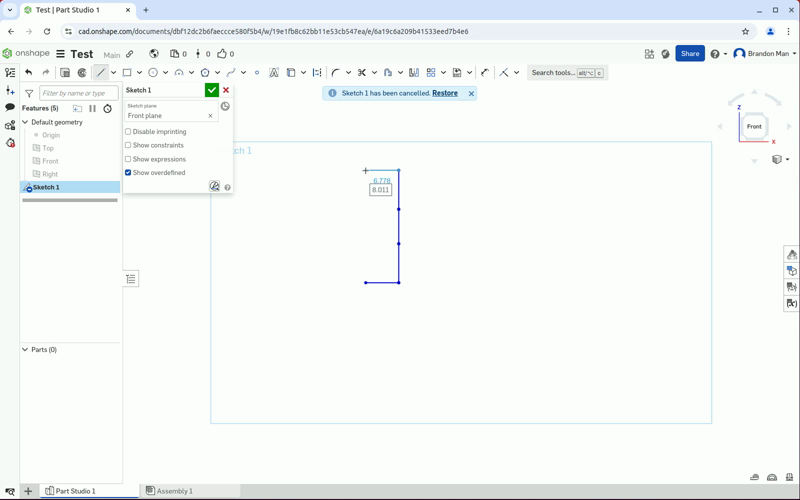
key_up(shift)
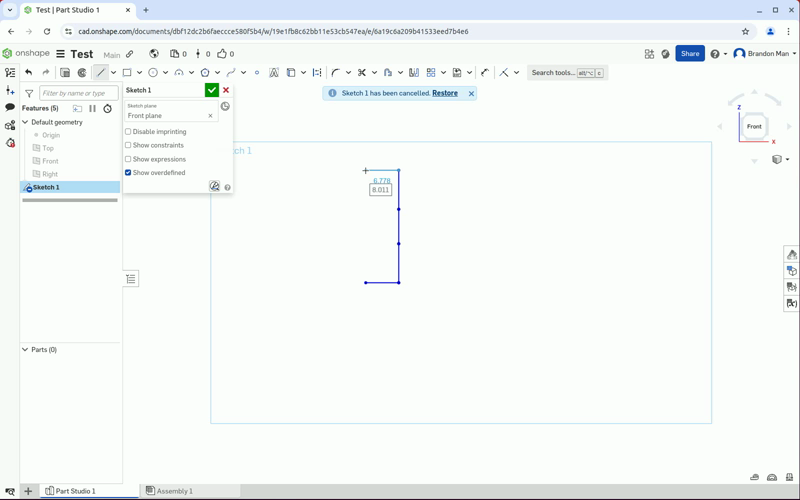
key_down(shift)
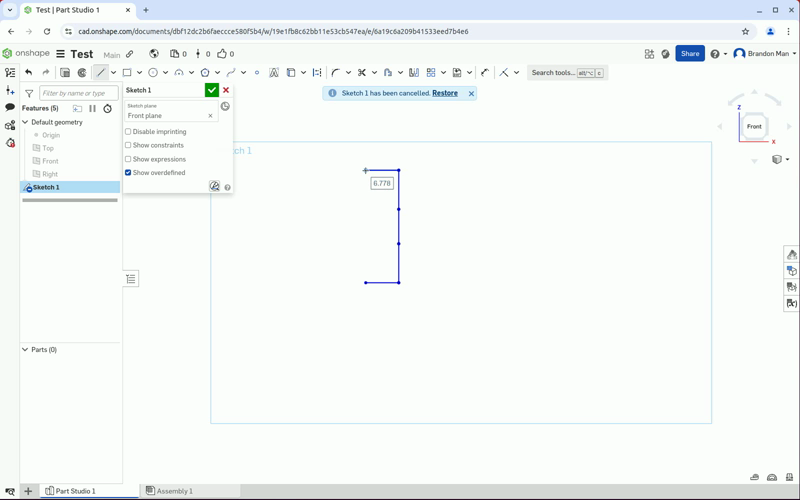
mouse_move(365, 282)
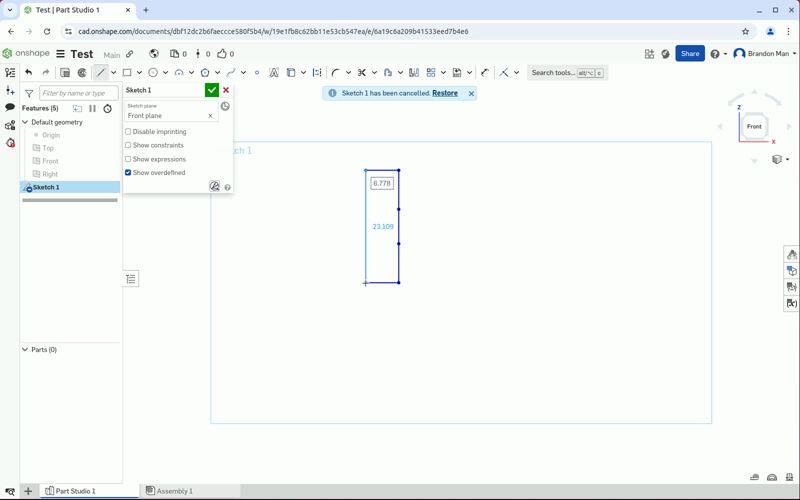
key_up(shift)
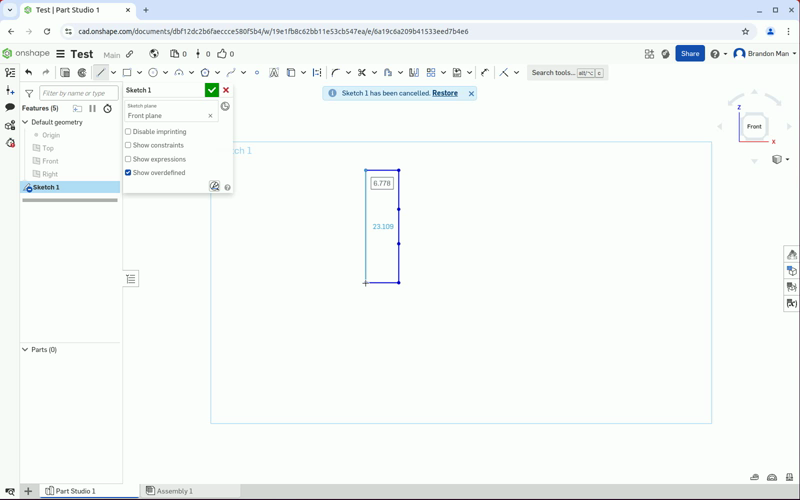
click(365, 282)
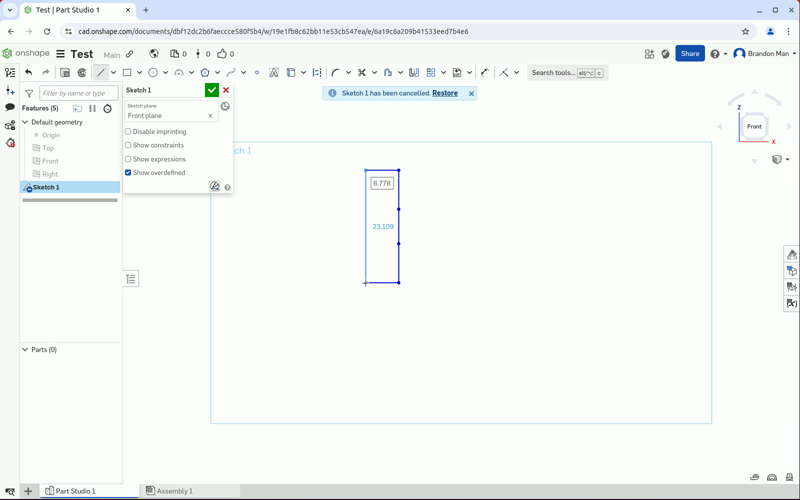
key(esc)
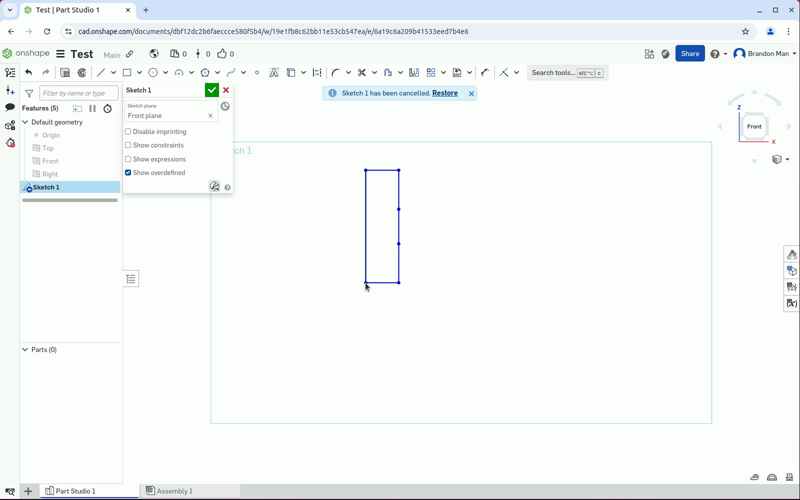
mouse_move(385, 267)
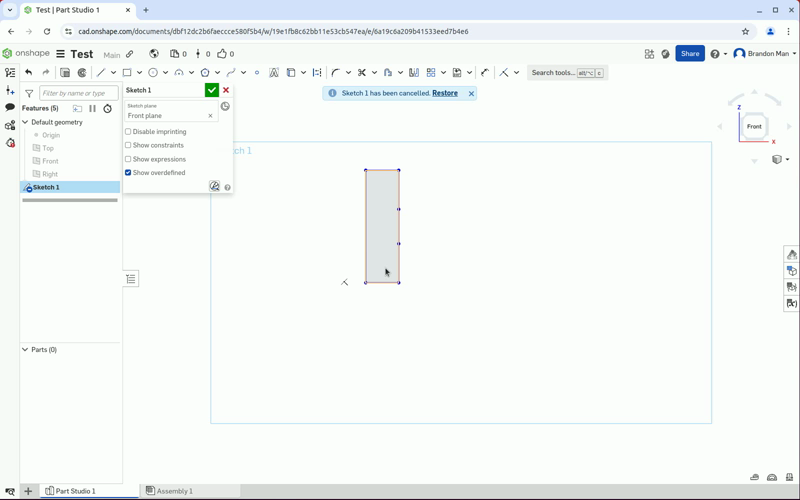
click(385, 267)
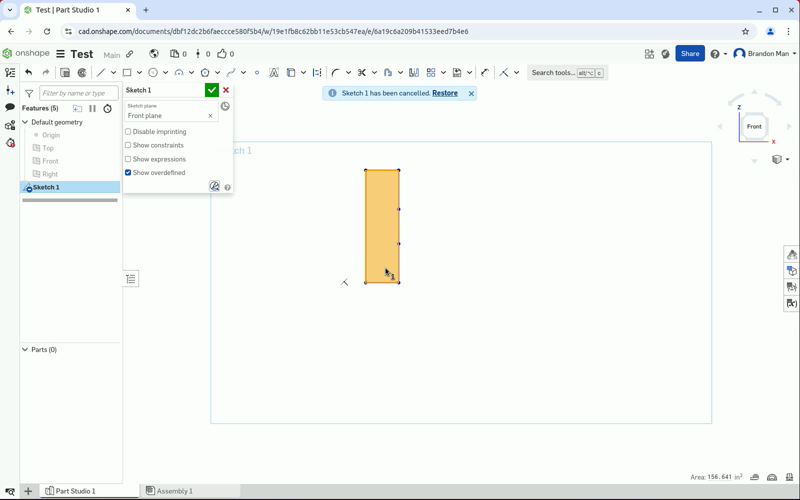
mouse_move(73, 352)
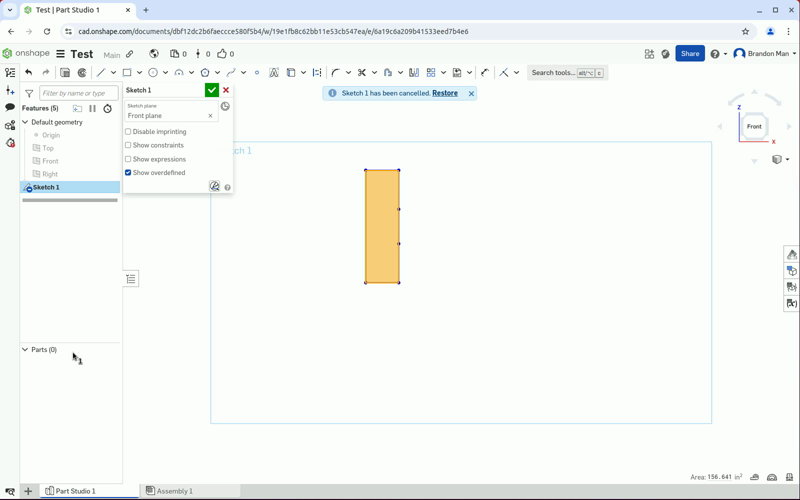
key(shift+y)
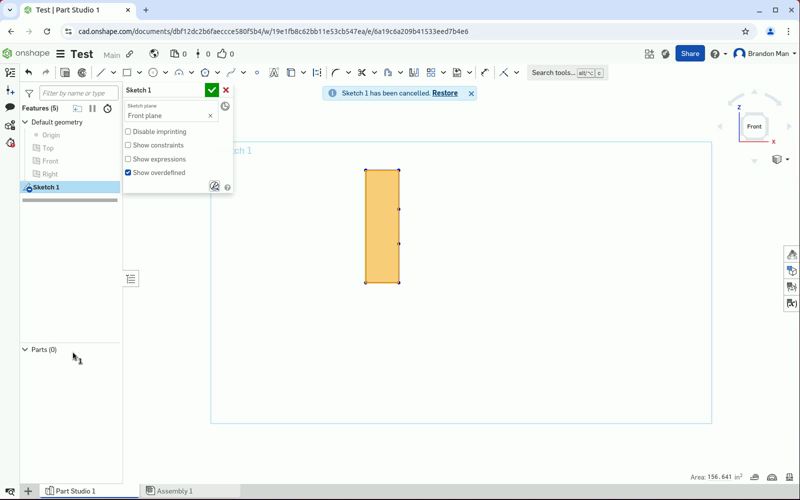
key(shift+e)
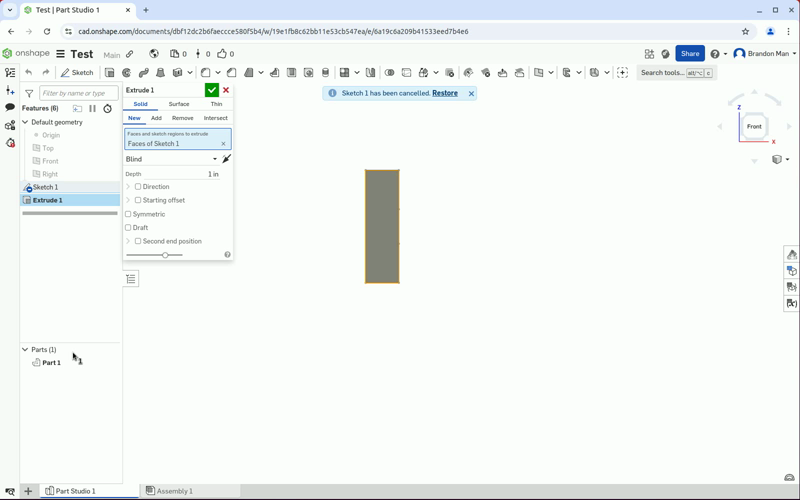
mouse_move(143, 106)
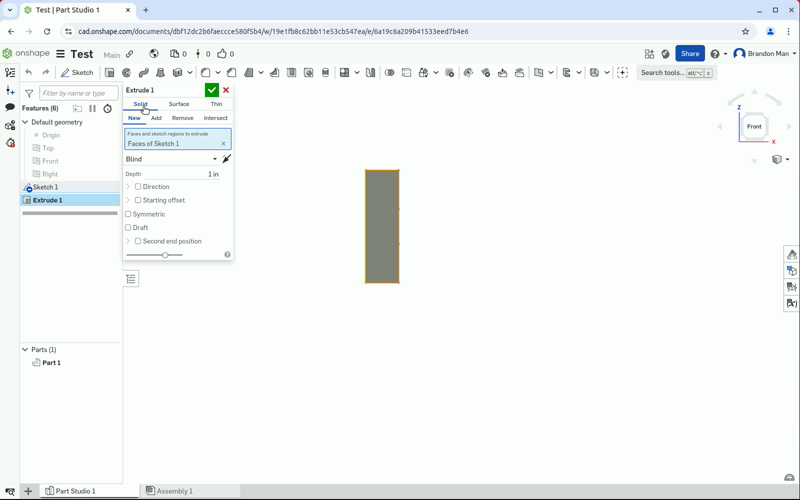
click(143, 106)
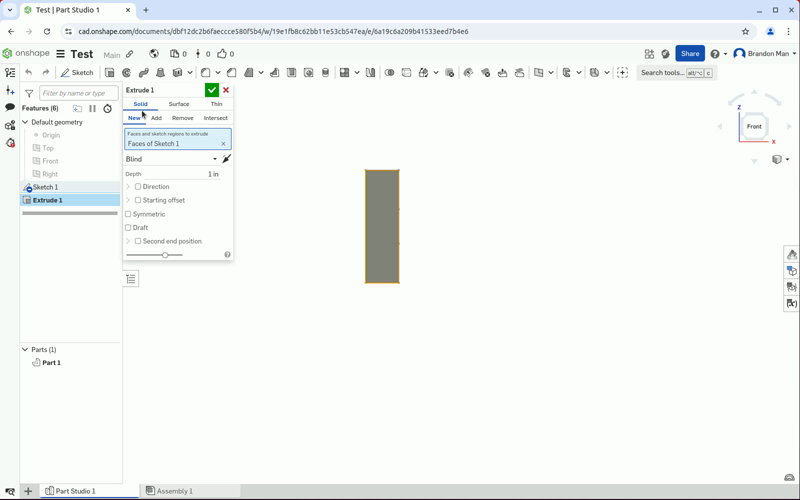
mouse_move(137, 120)
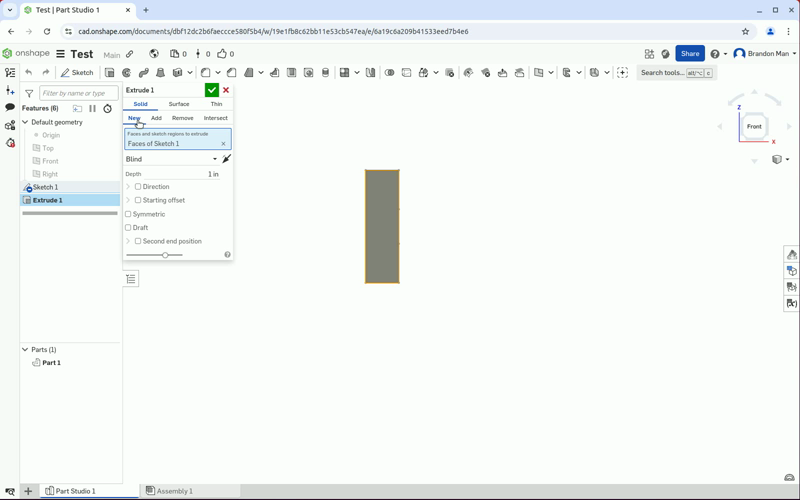
click(137, 120)
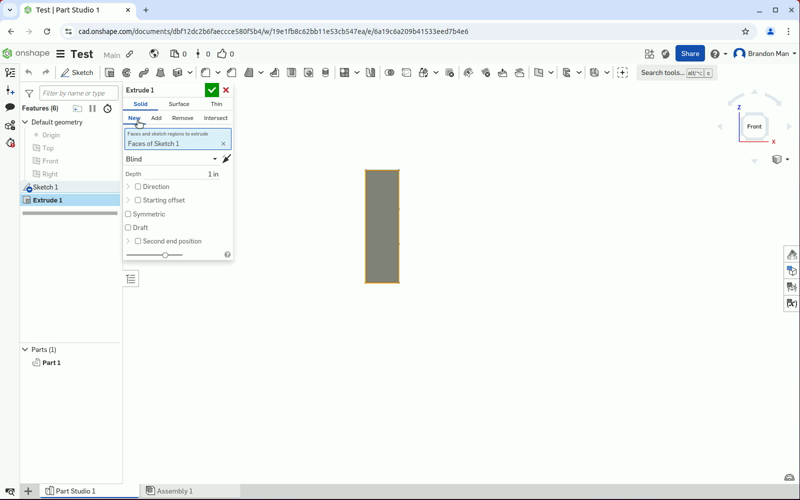
key(tab, 4)
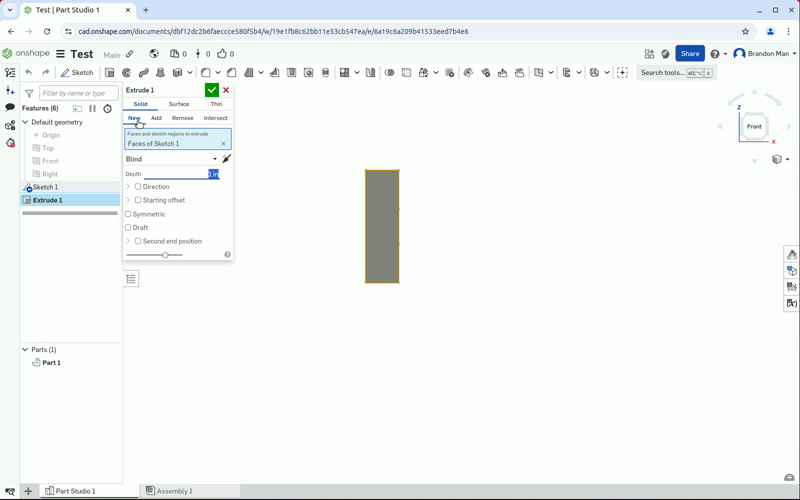
text(9.148)
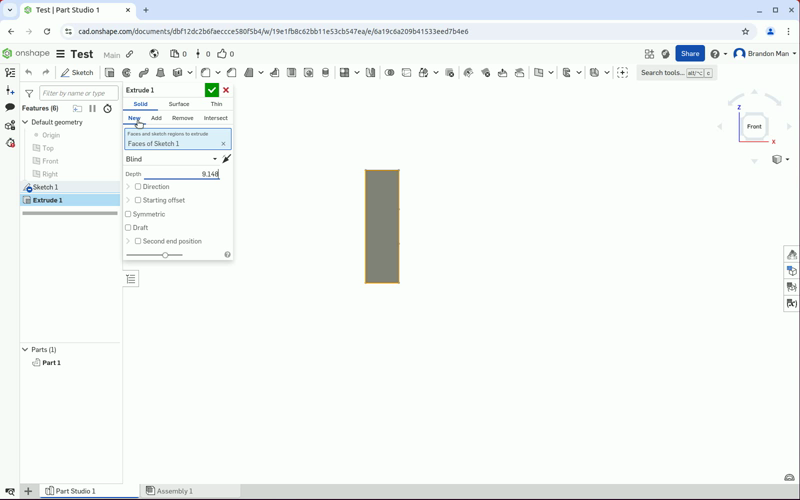
key(tab, 3)
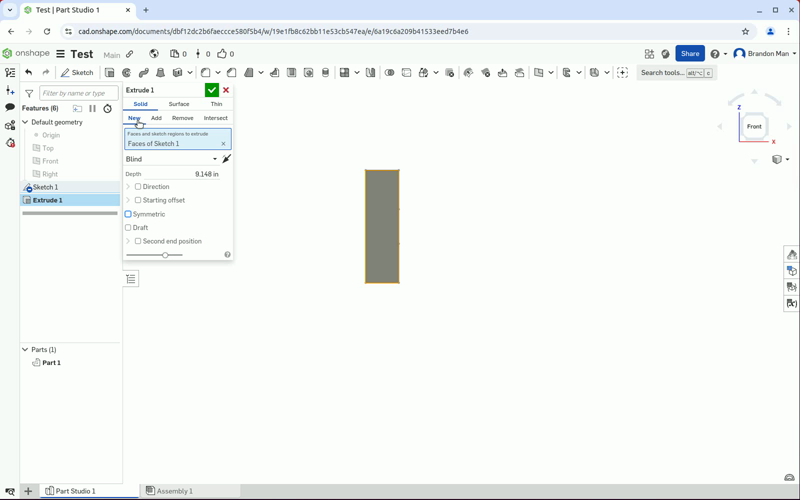
key(space)
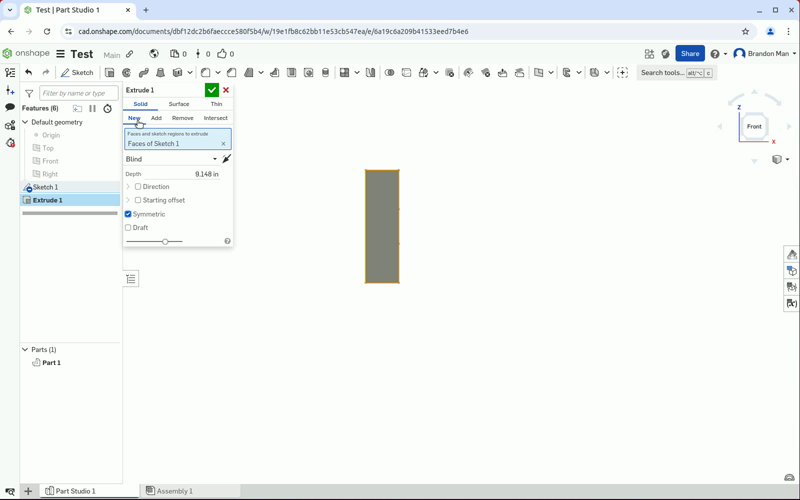
key(enter)
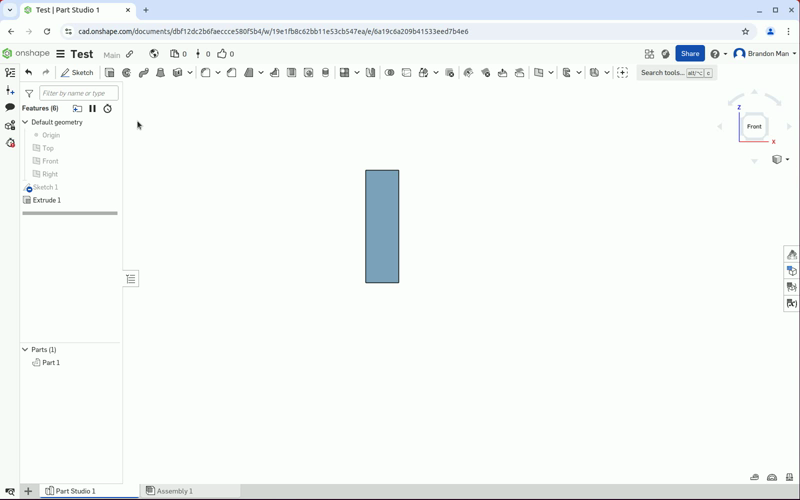
key(shift+h)
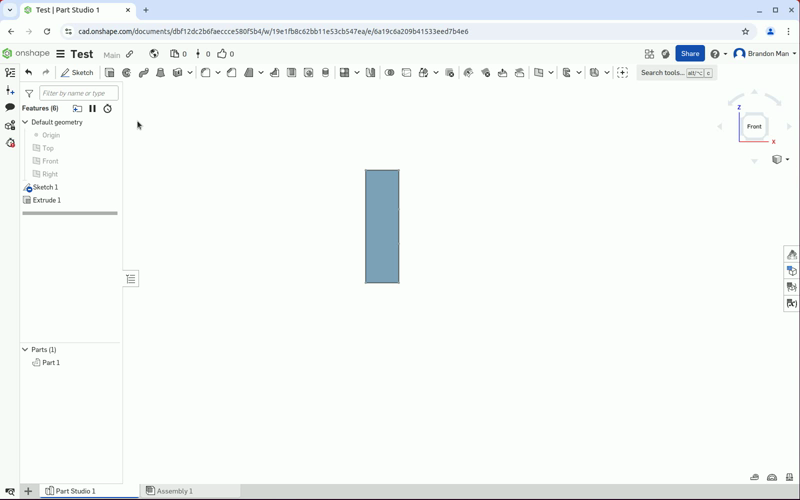
key(shift+h)
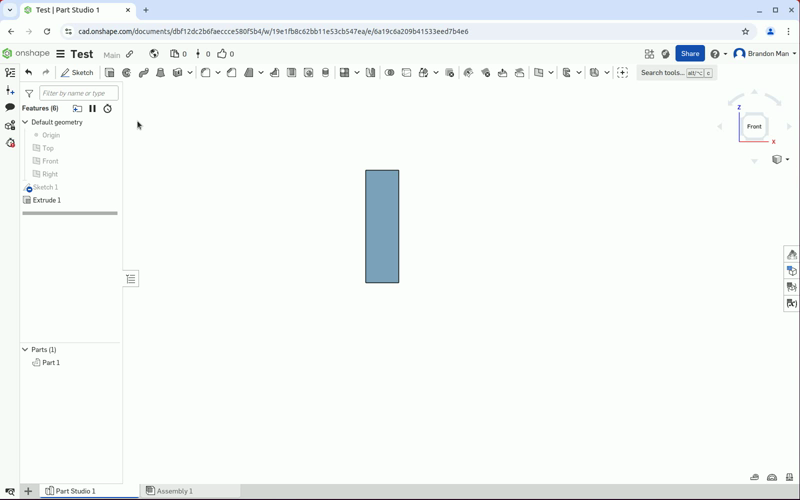
mouse_move(73, 189)
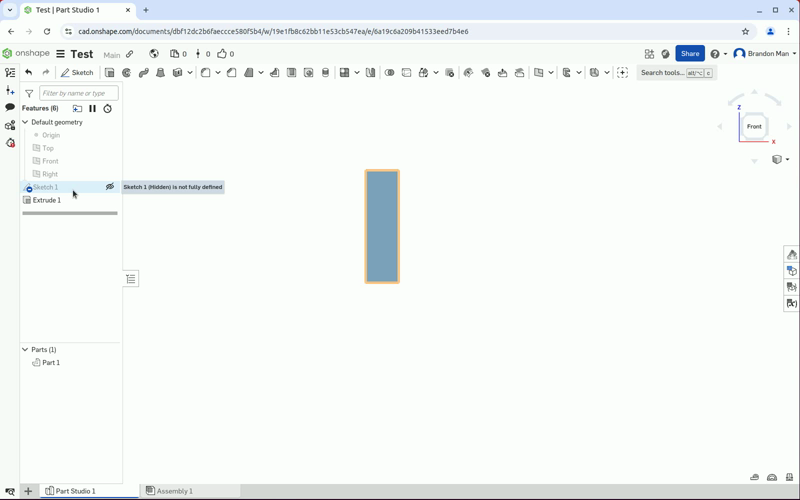
click(73, 189)
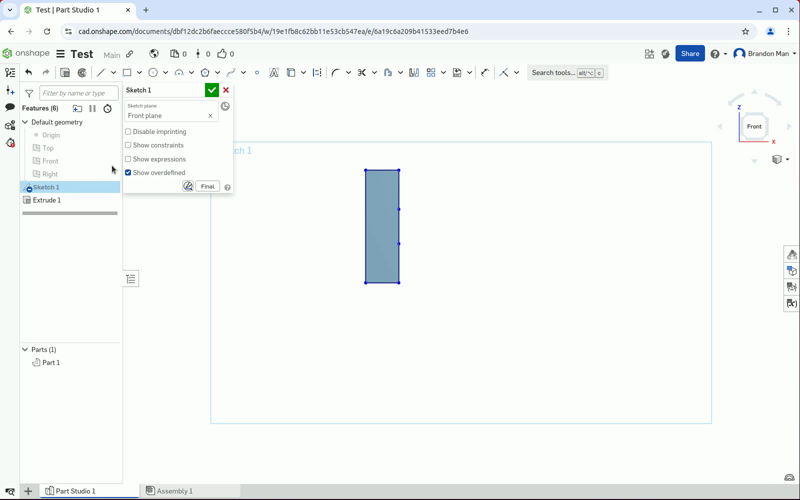
mouse_move(229, 92)
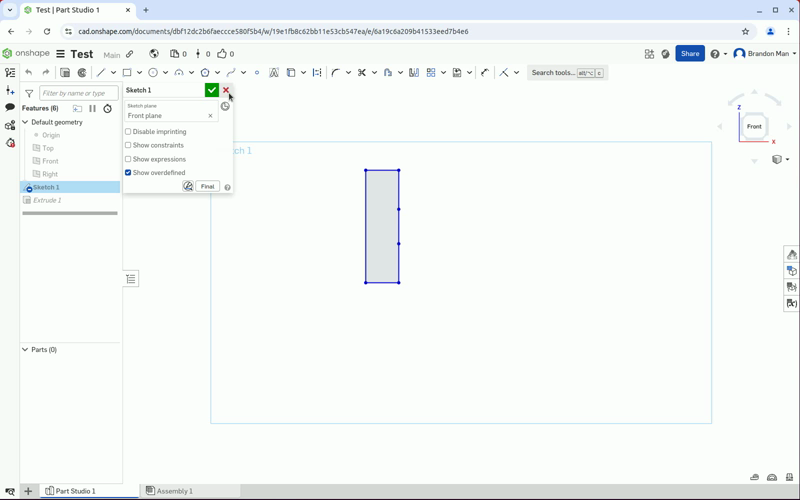
click(229, 92)
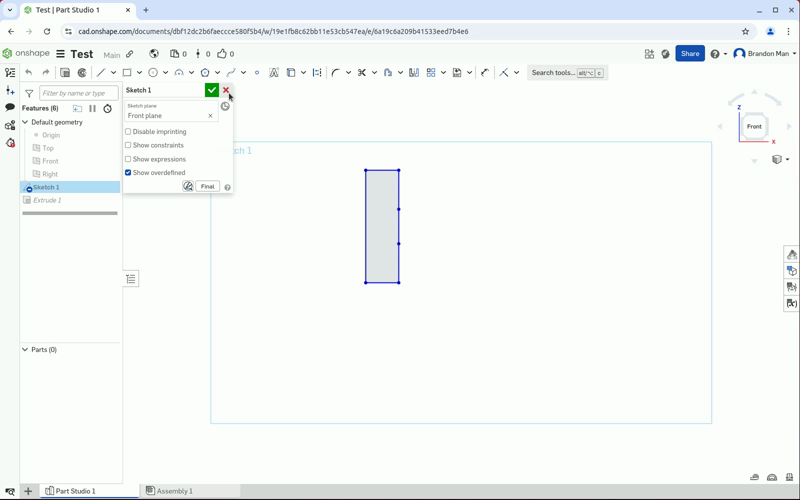
key(shift+s)
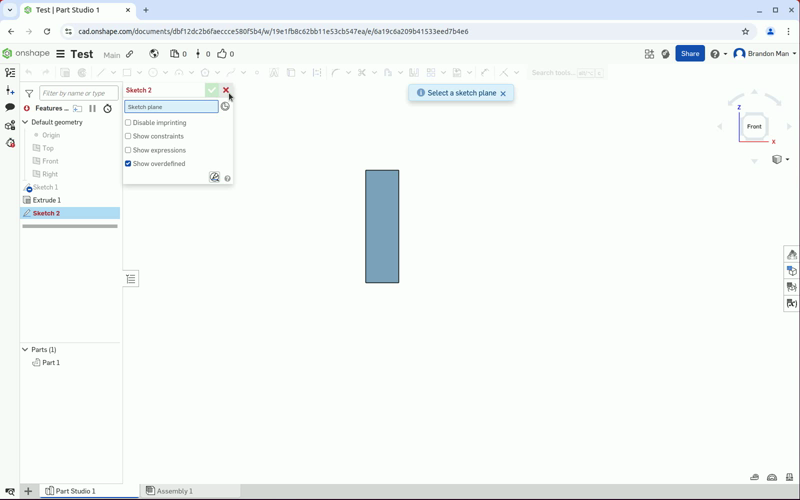
mouse_move(73, 163)
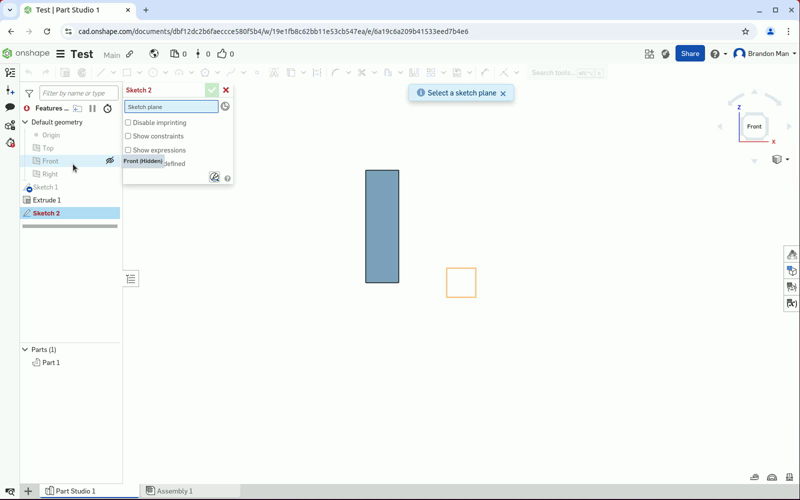
click(73, 163)
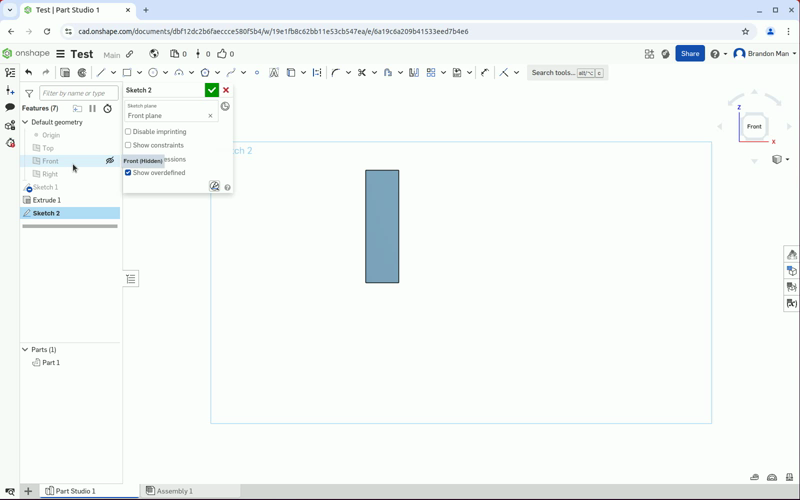
mouse_move(73, 352)
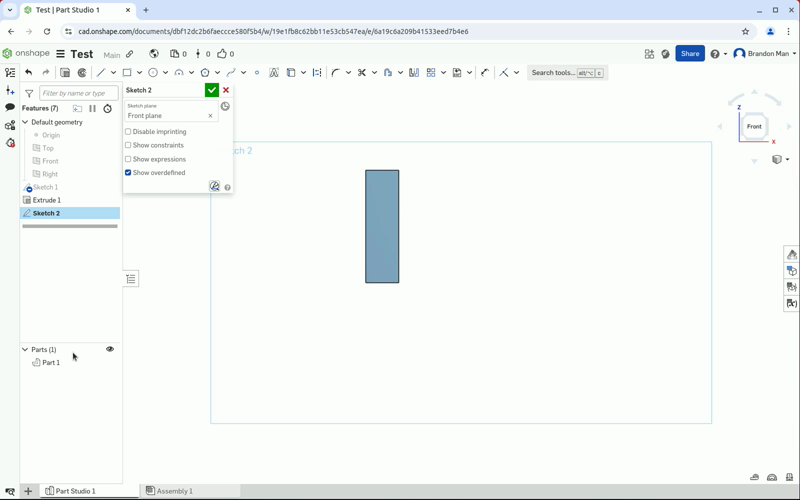
key(y)
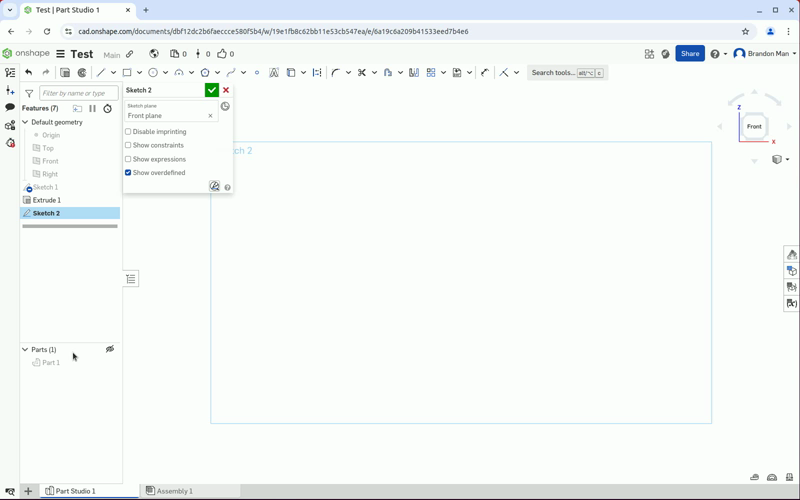
key(l)
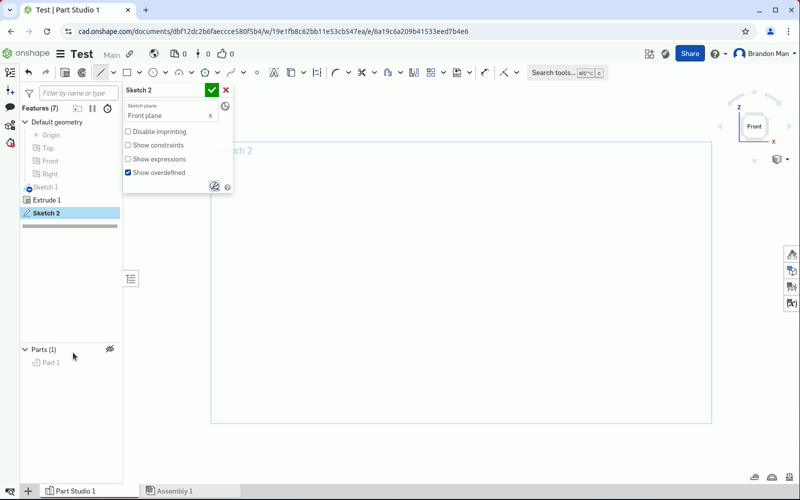
key_down(shift)
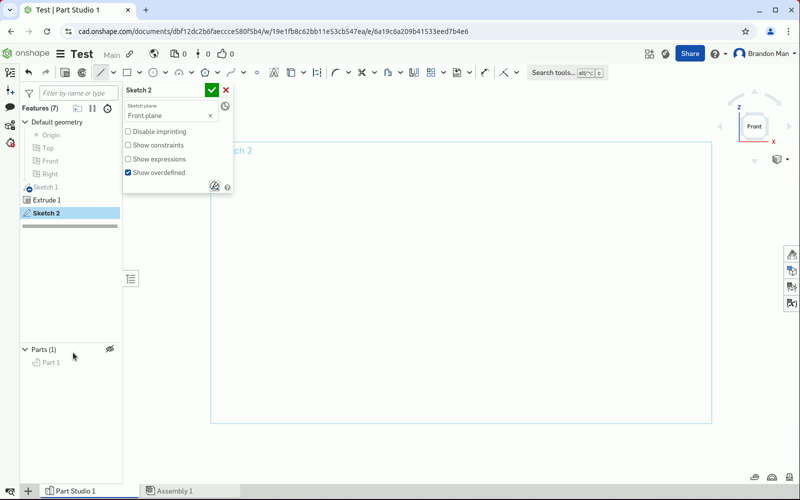
mouse_move(399, 244)
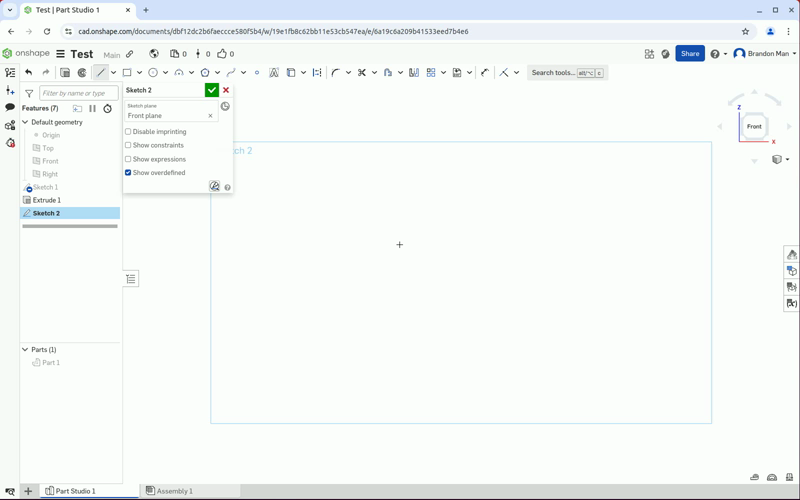
click(399, 244)
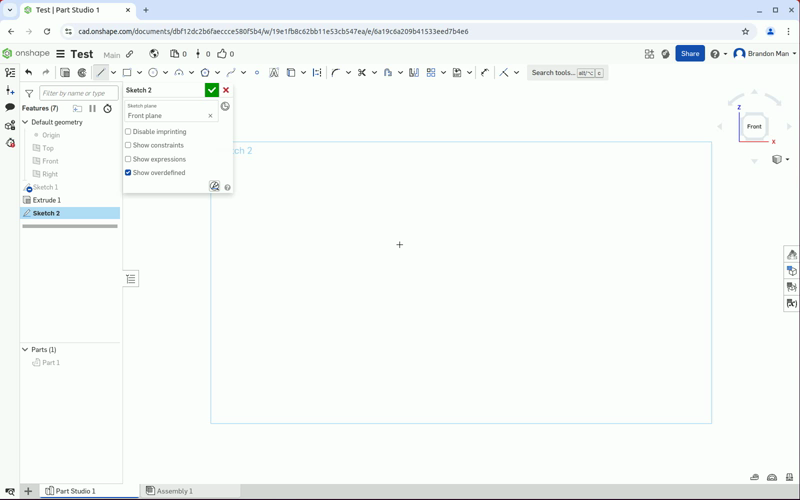
key_up(shift)
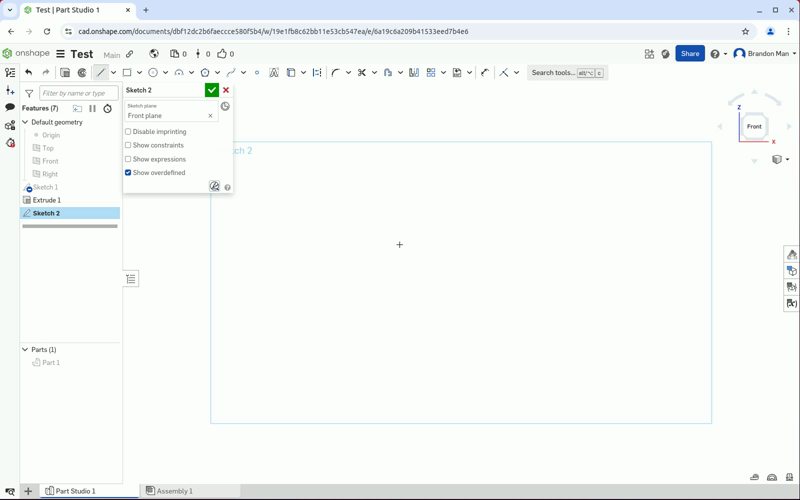
key_down(shift)
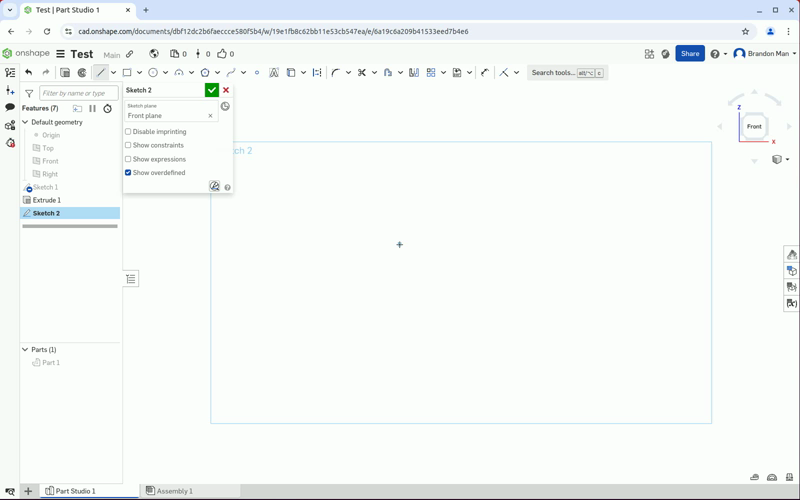
mouse_move(429, 244)
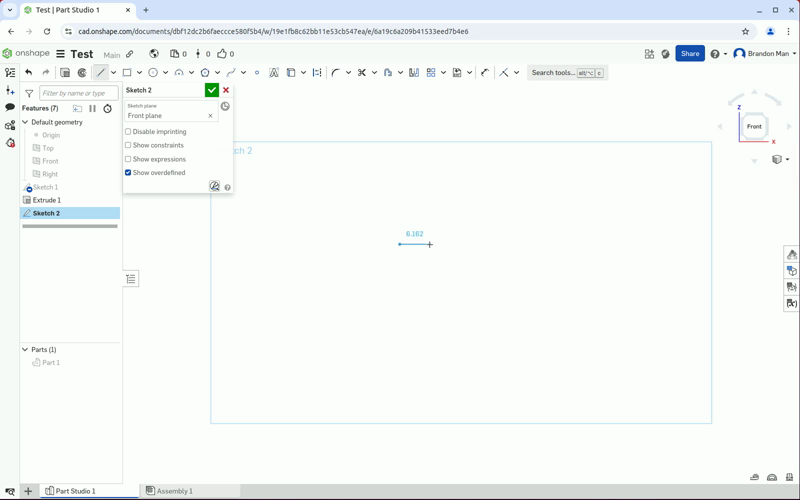
mouse_move(434, 244)
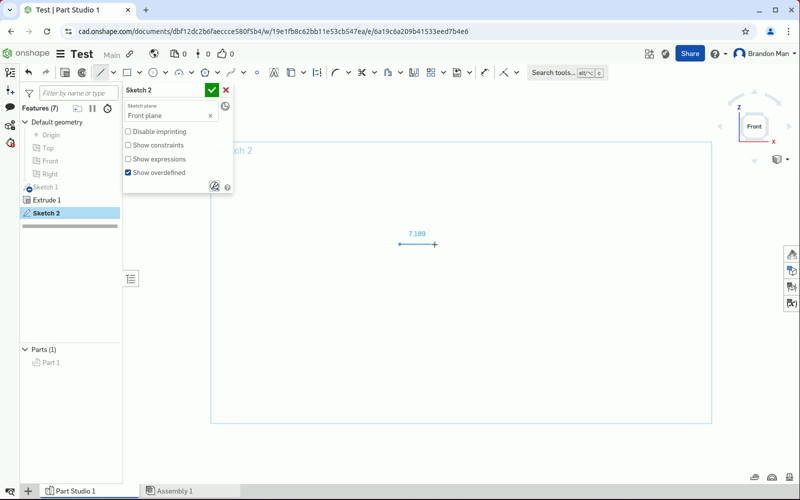
click(434, 244)
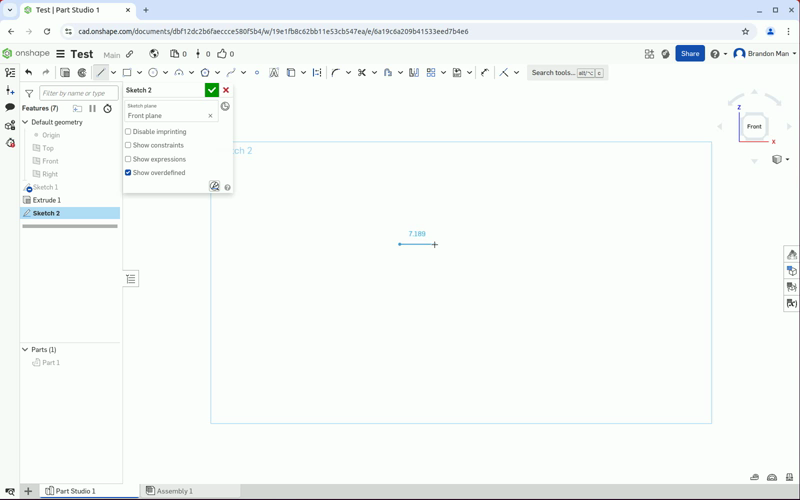
key_up(shift)
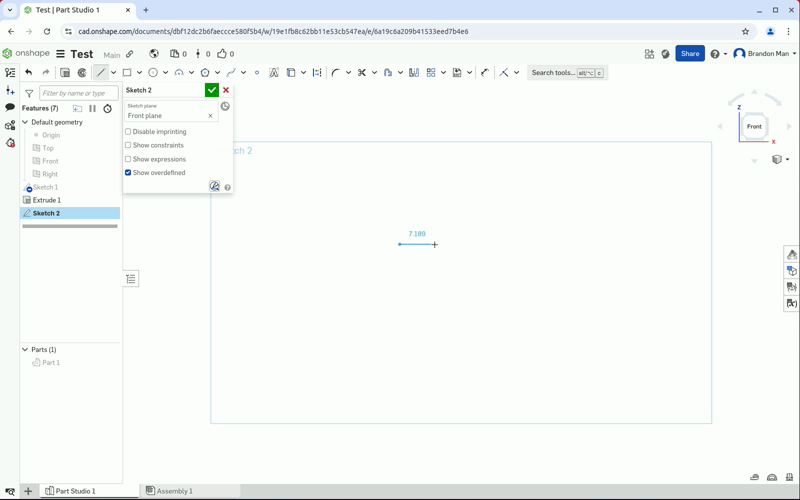
key_down(shift)
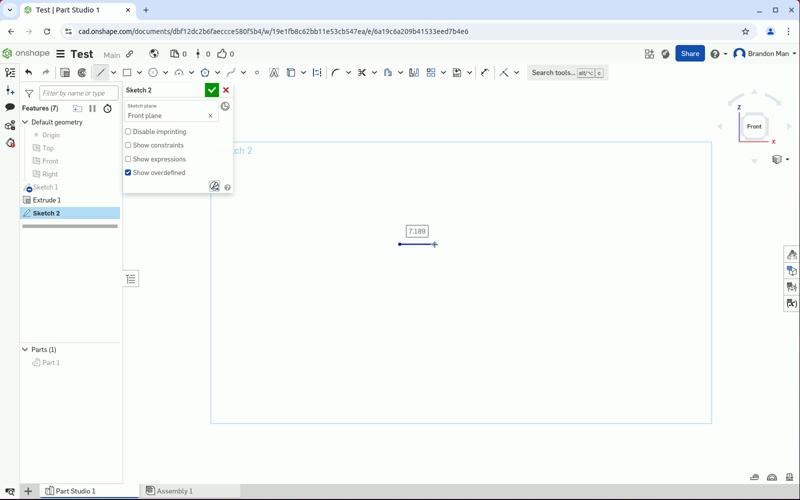
mouse_move(464, 244)
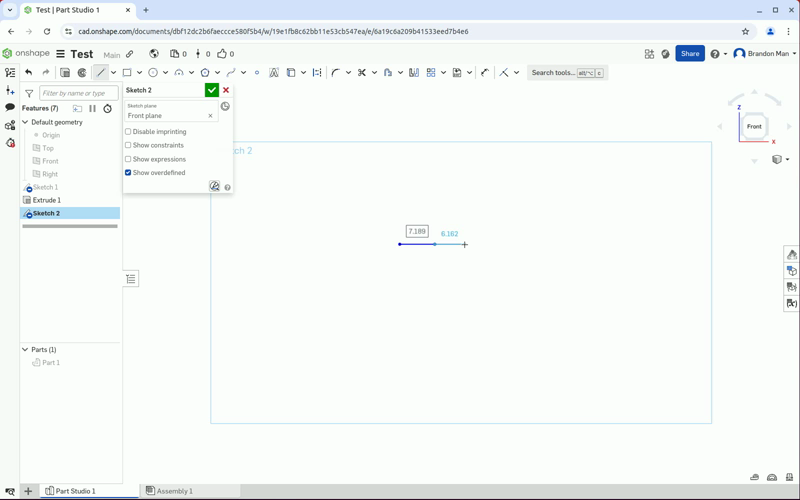
mouse_move(434, 209)
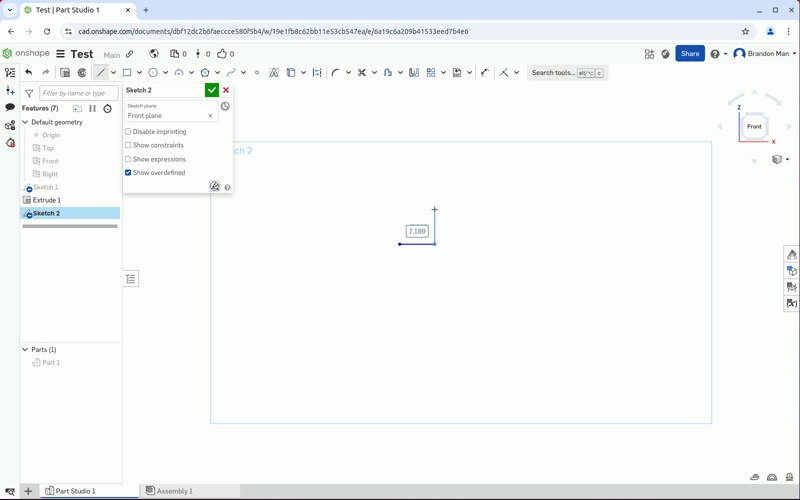
click(434, 209)
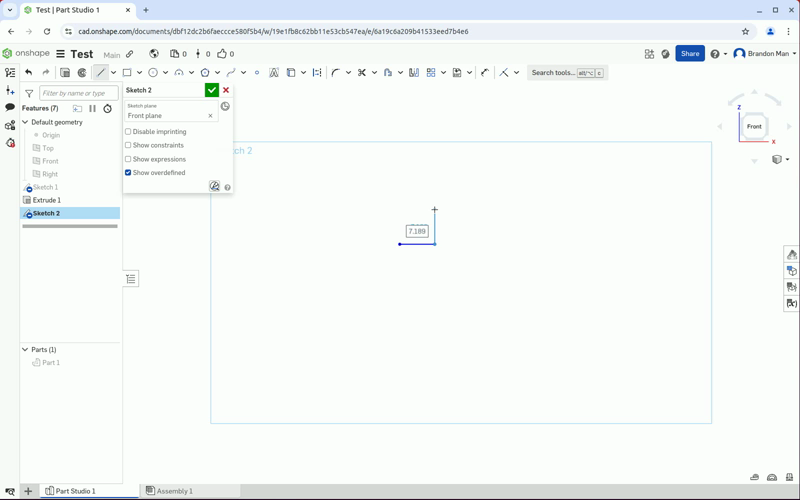
key_up(shift)
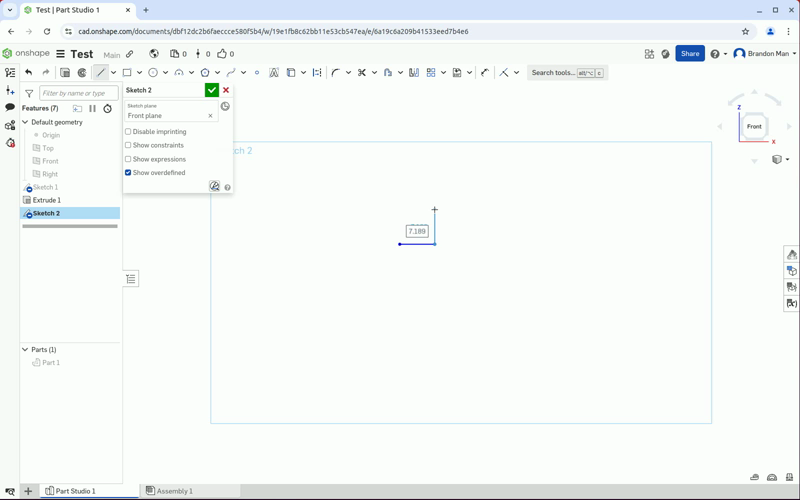
key_down(shift)
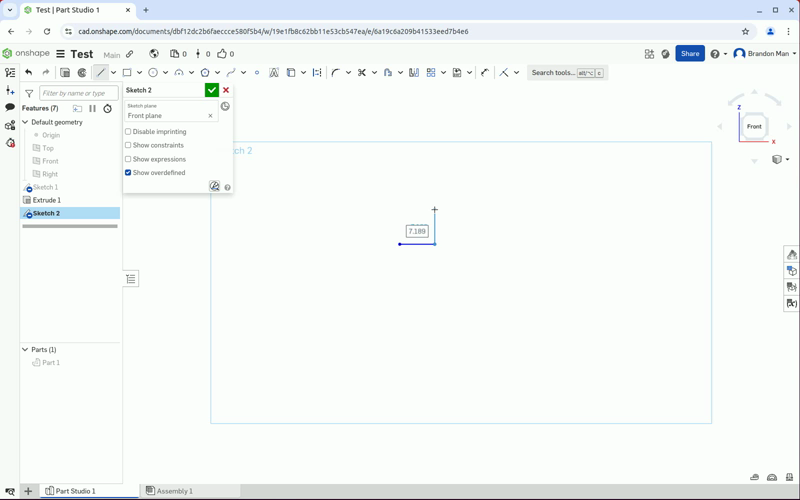
mouse_move(464, 209)
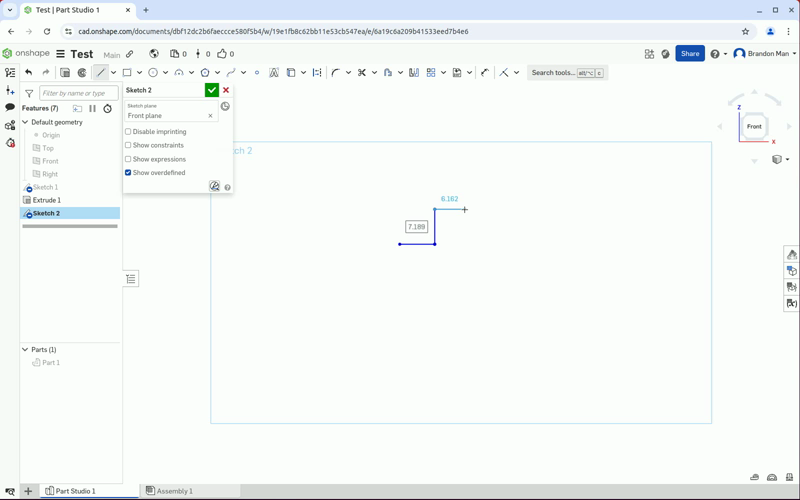
mouse_move(399, 209)
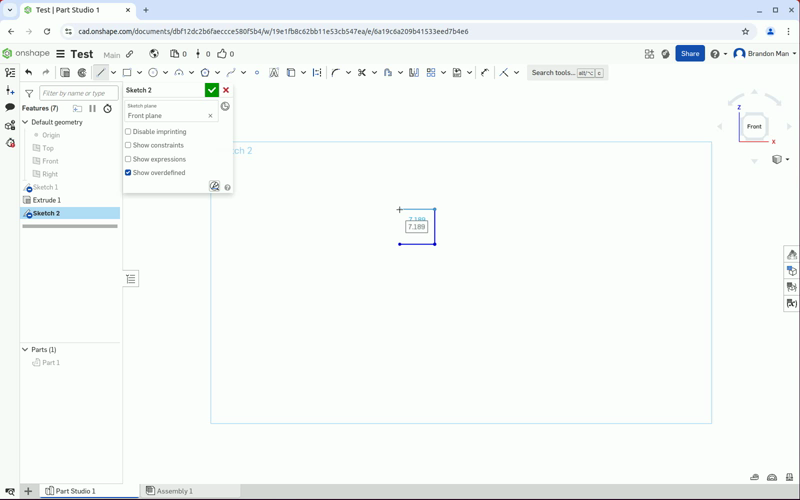
click(399, 209)
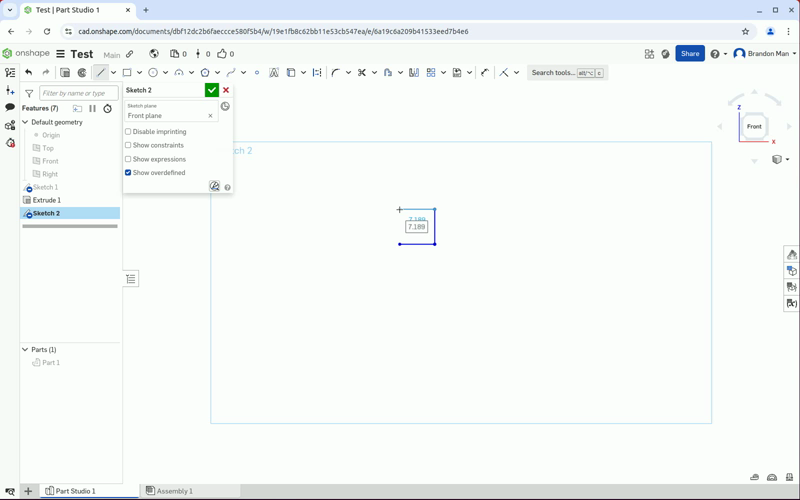
key_up(shift)
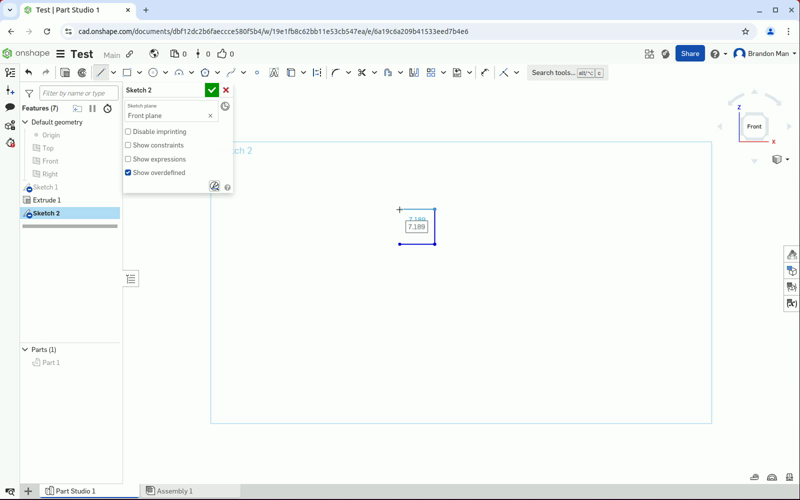
mouse_move(429, 209)
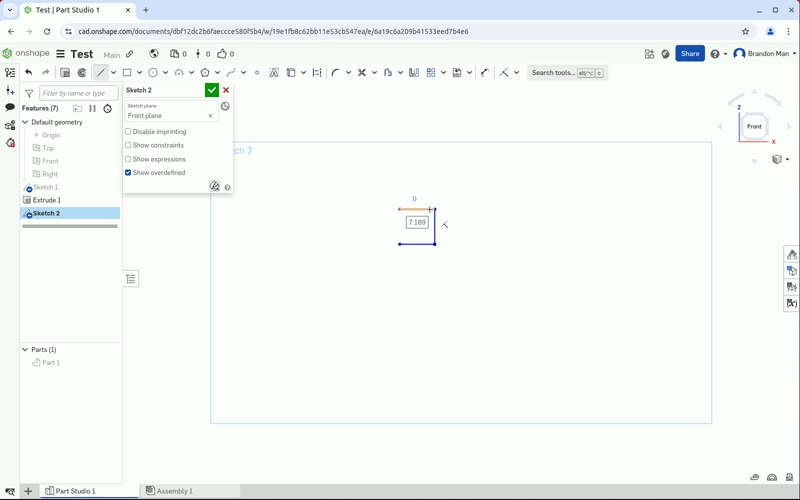
key_down(shift)
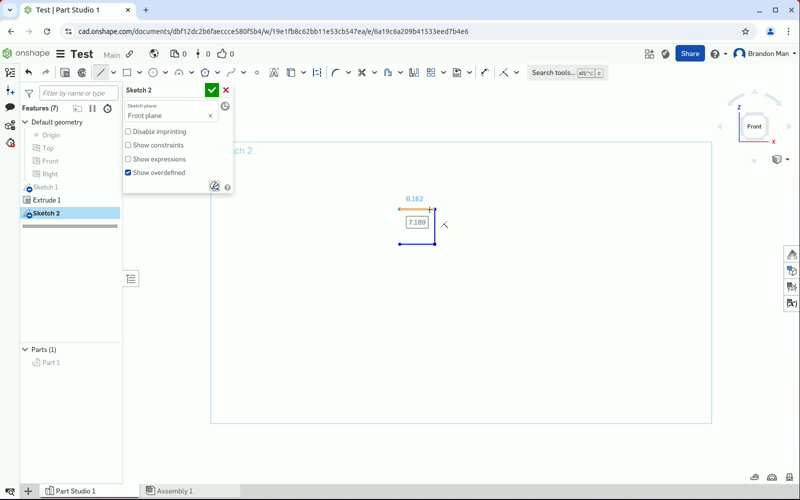
mouse_move(399, 244)
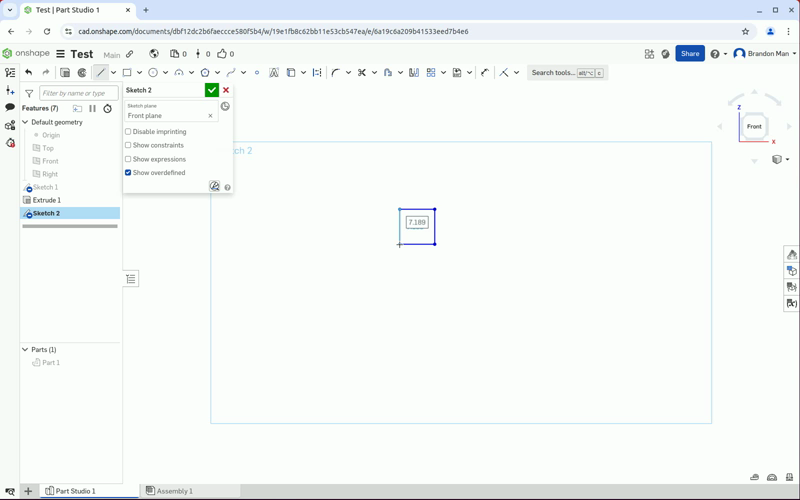
key_up(shift)
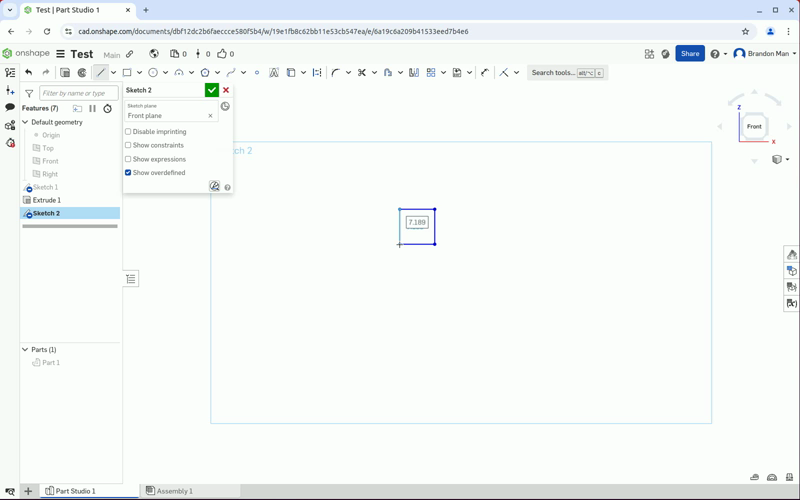
click(399, 244)
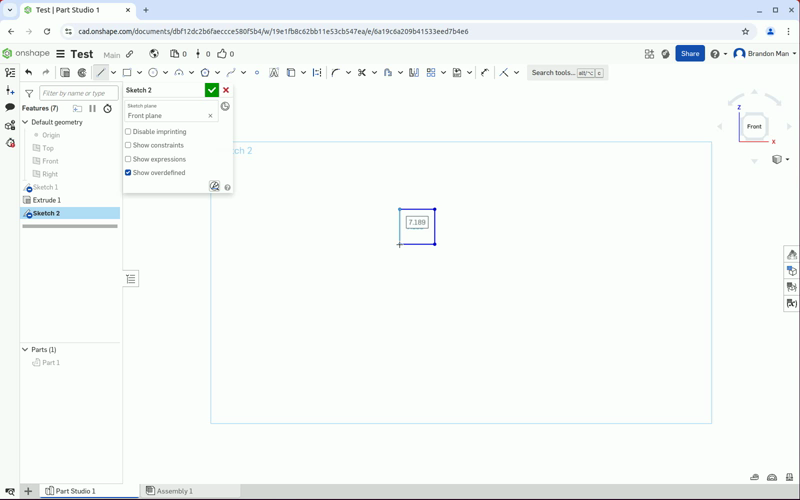
key(esc)
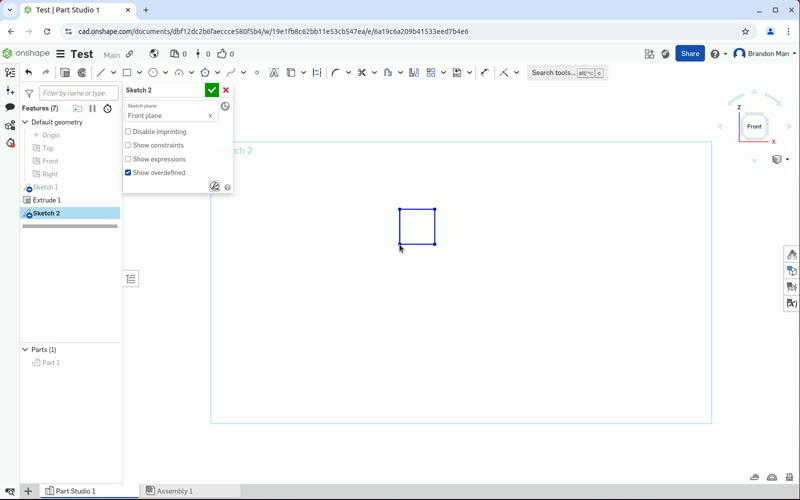
mouse_move(419, 229)
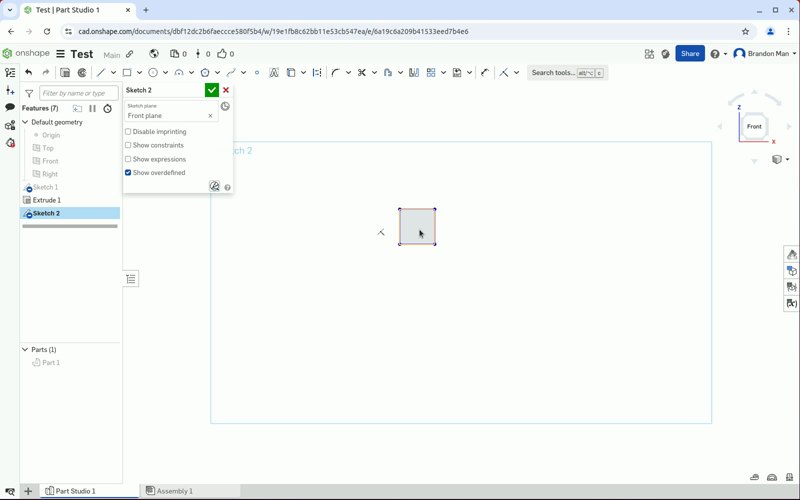
scroll(6)
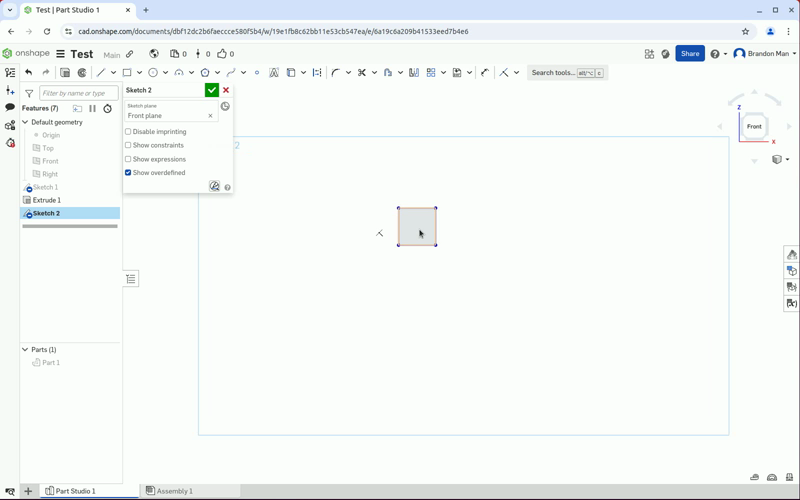
scroll(6)
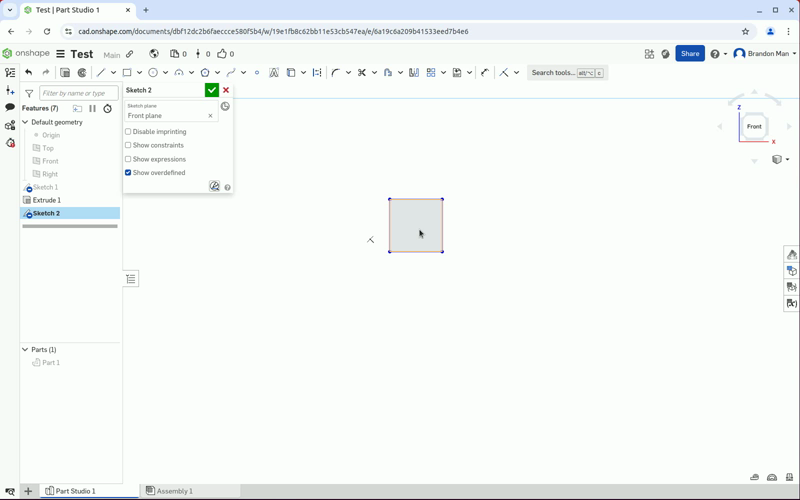
scroll(6)
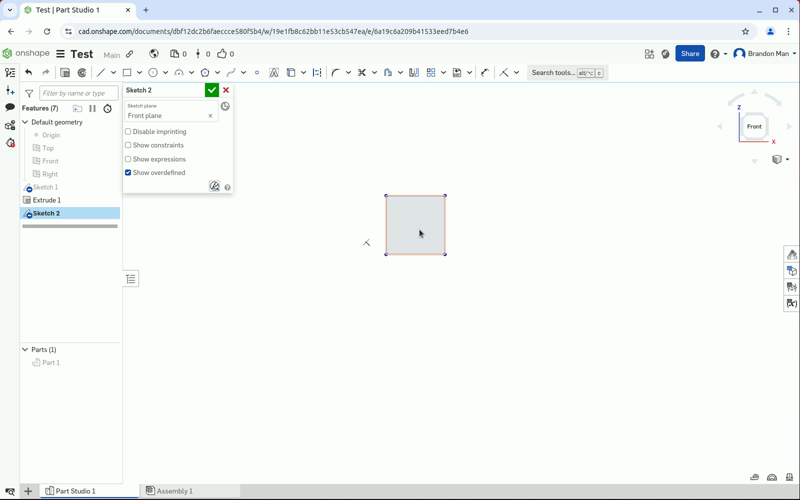
scroll(6)
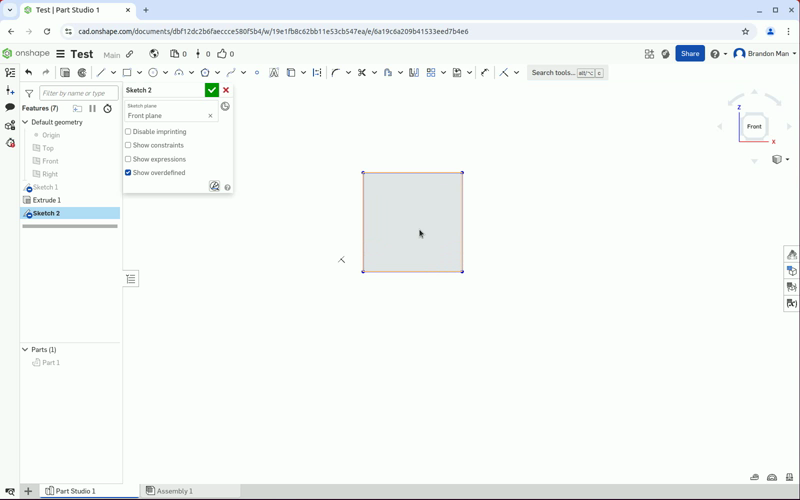
scroll(6)
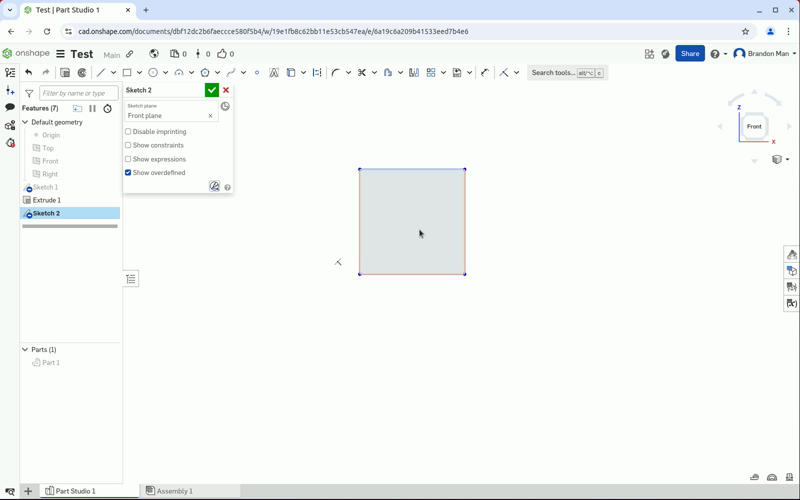
scroll(6)
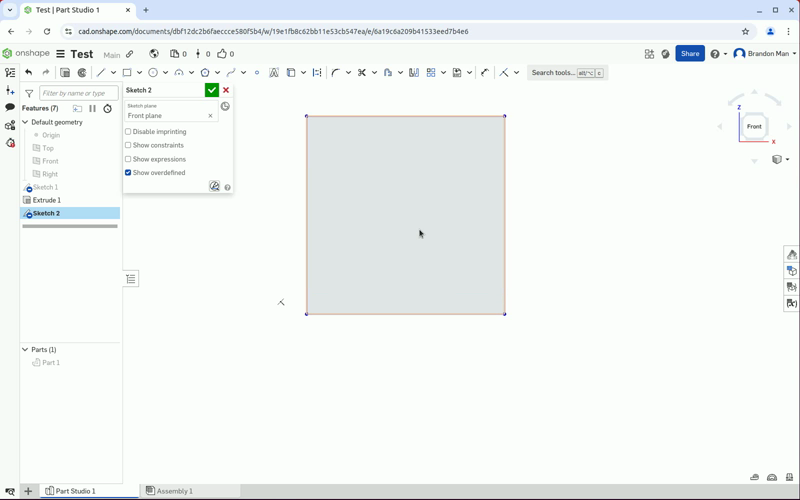
scroll(6)
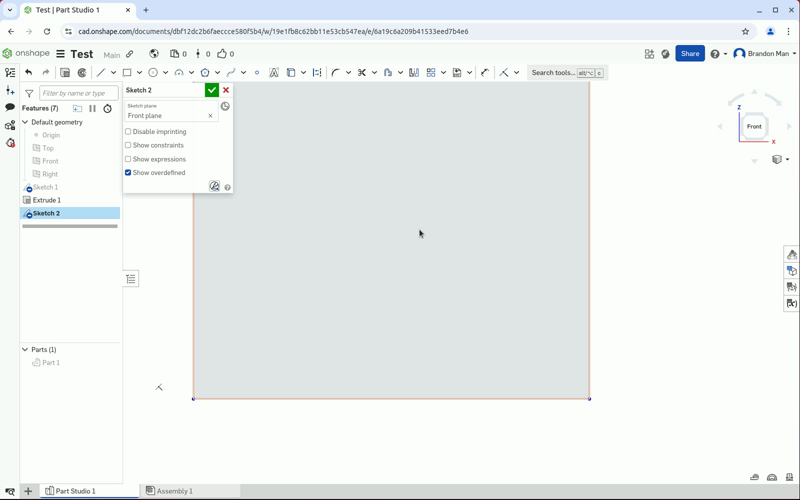
click(419, 229)
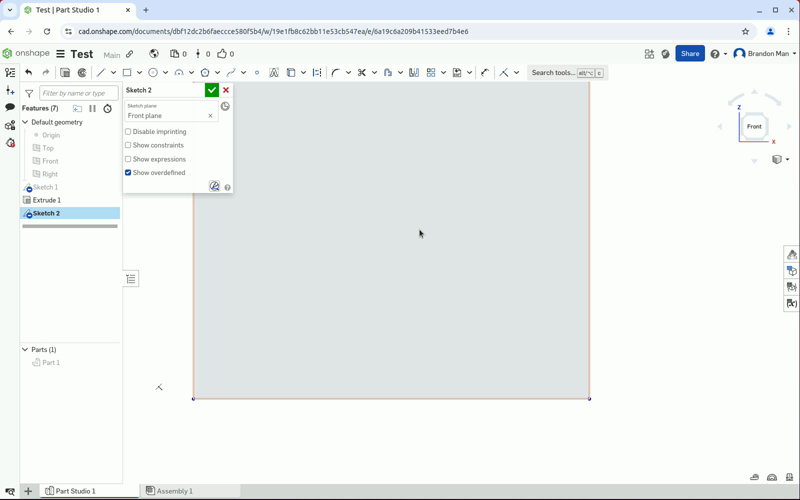
scroll(-6)
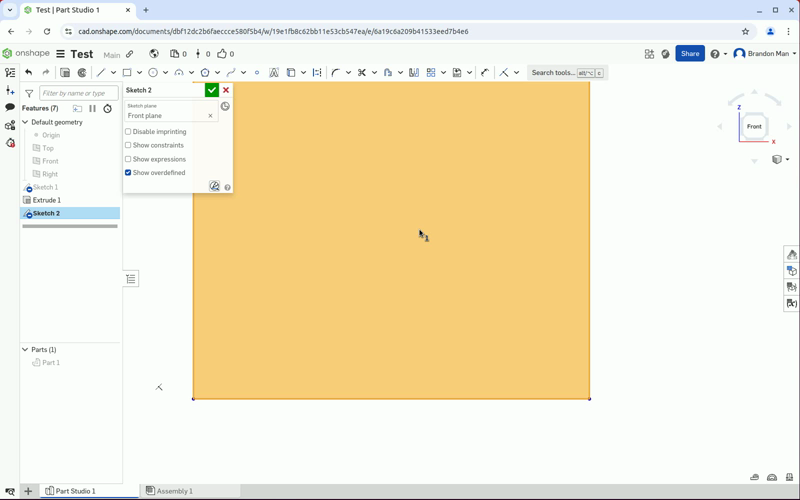
scroll(-6)
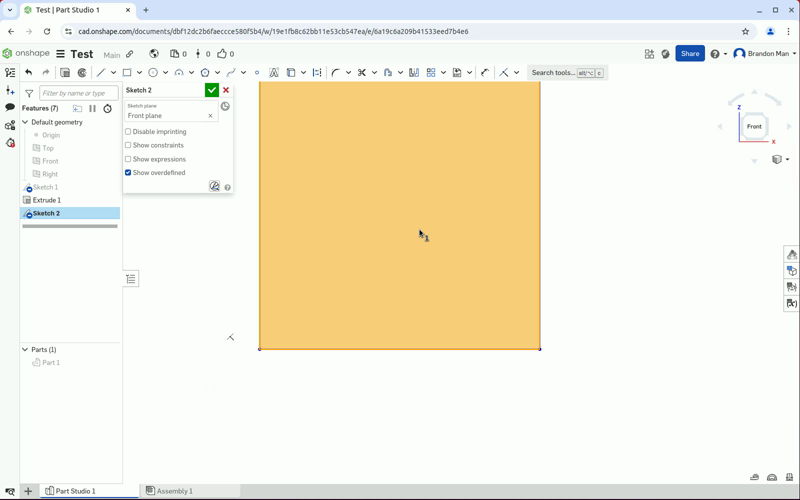
scroll(-6)
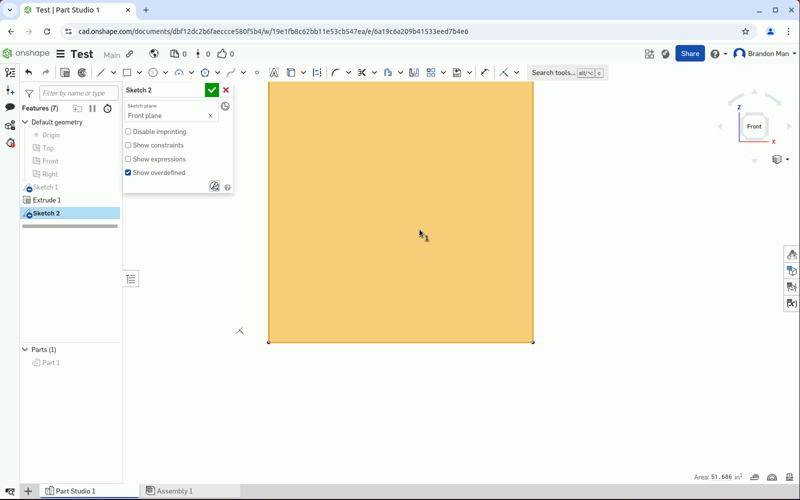
scroll(-6)
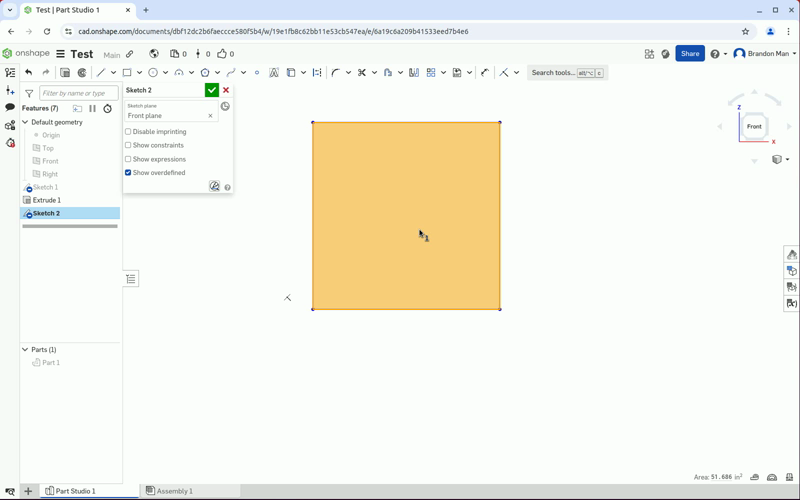
scroll(-6)
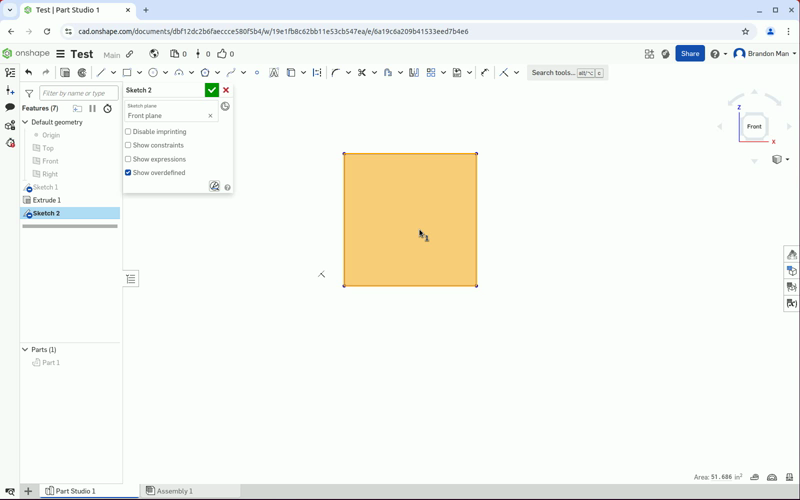
scroll(-6)
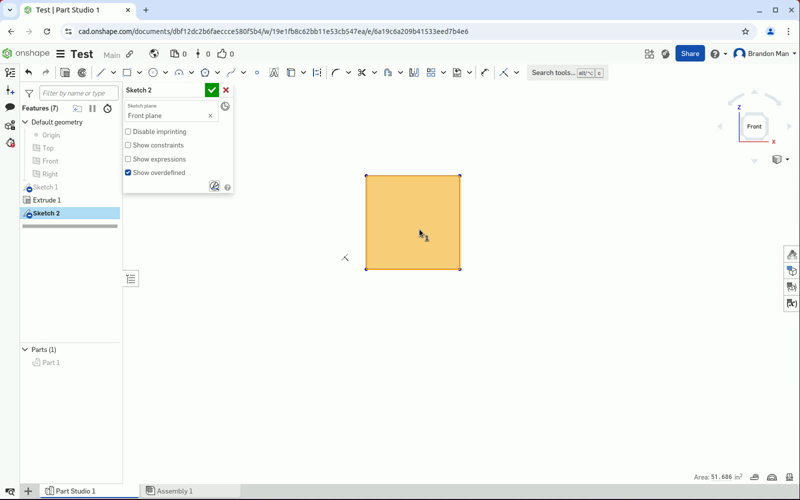
scroll(-6)
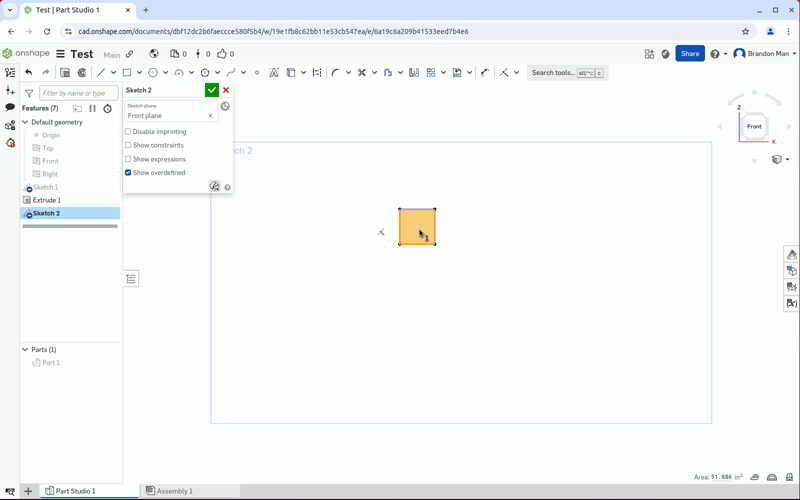
mouse_move(73, 352)
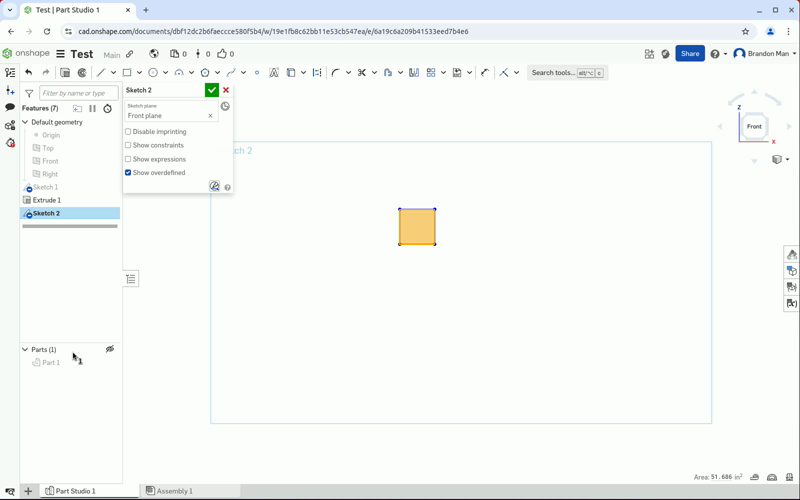
key(shift+y)
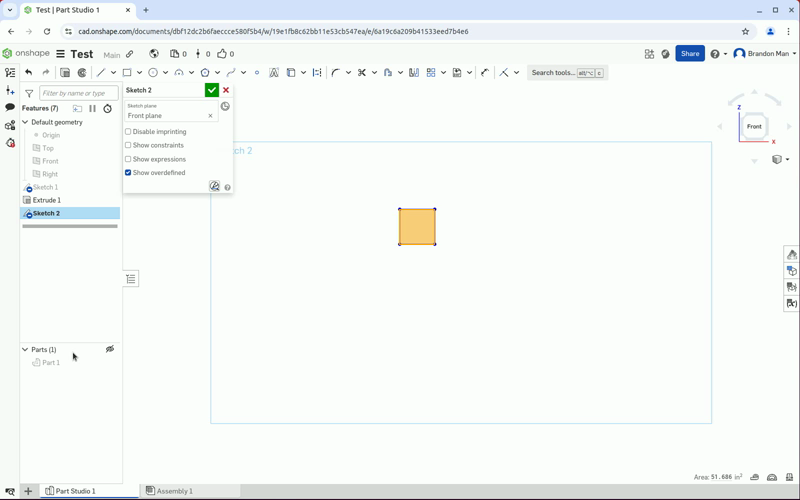
key(shift+e)
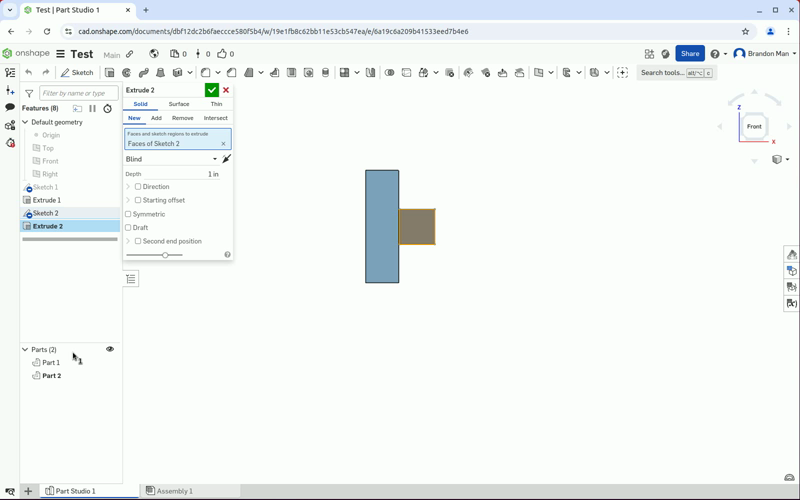
mouse_move(143, 106)
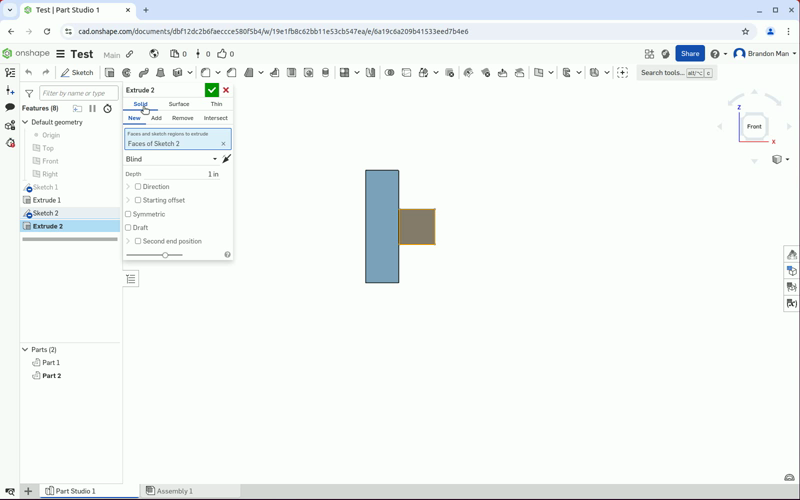
click(143, 106)
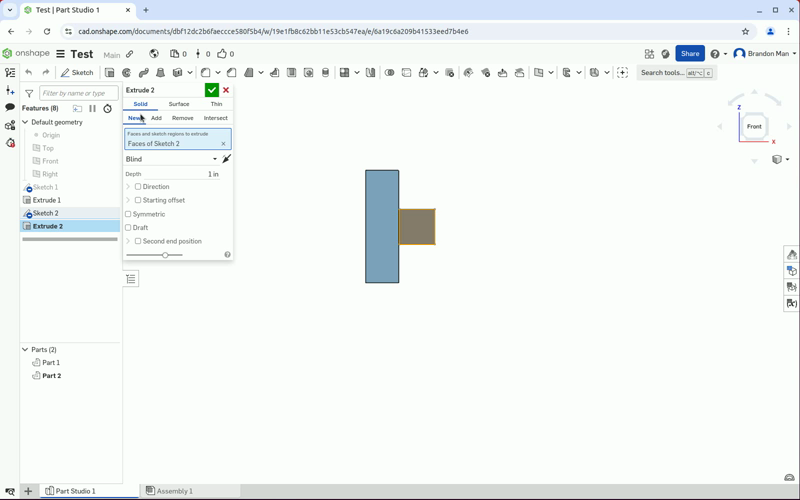
mouse_move(137, 120)
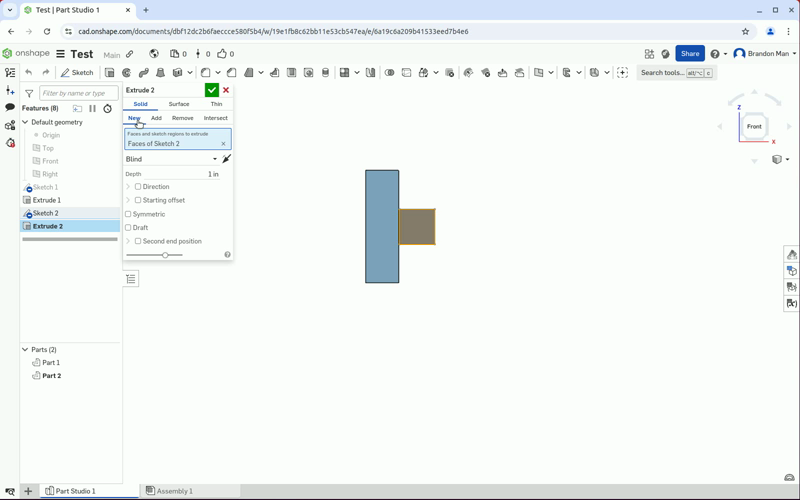
click(137, 120)
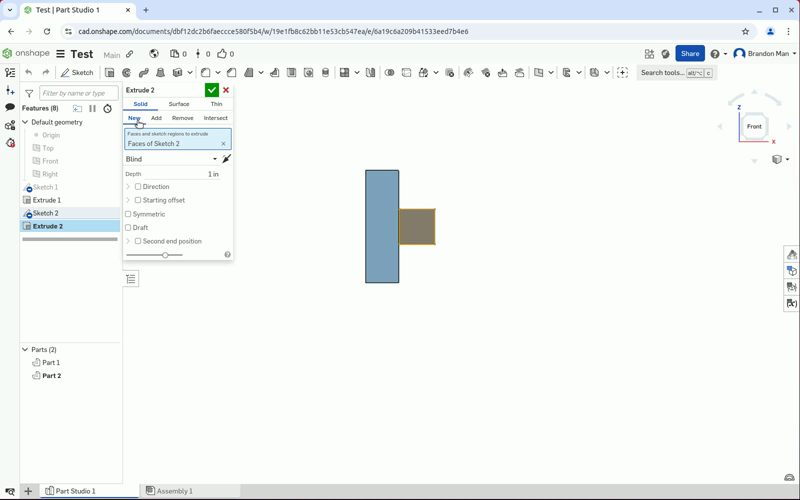
key(tab, 4)
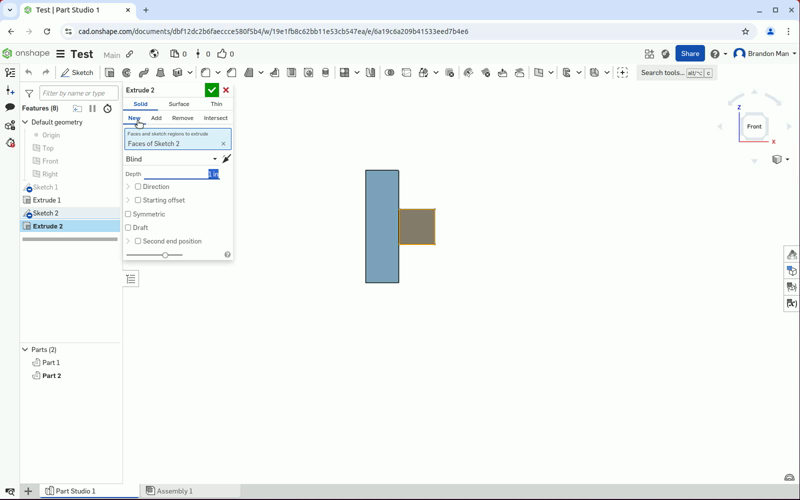
text(9.148)
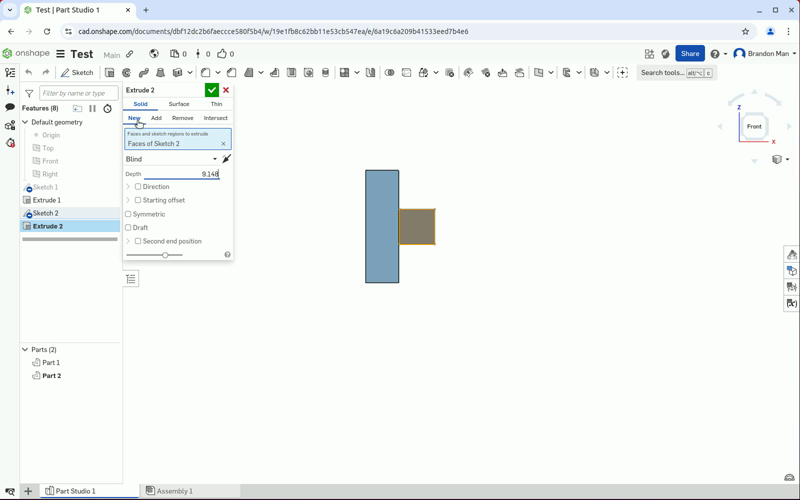
key(tab, 3)
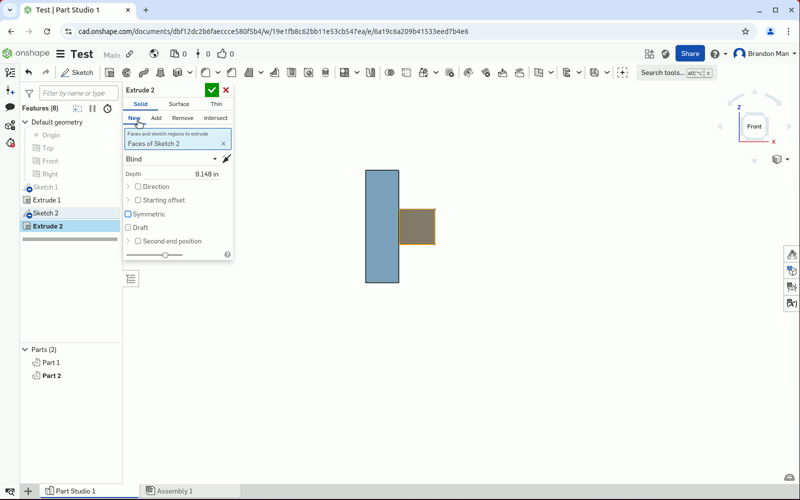
key(space)
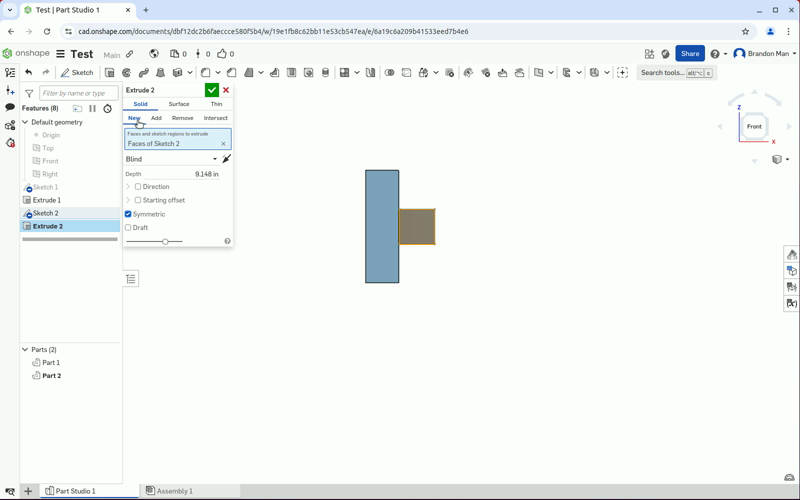
key(enter)
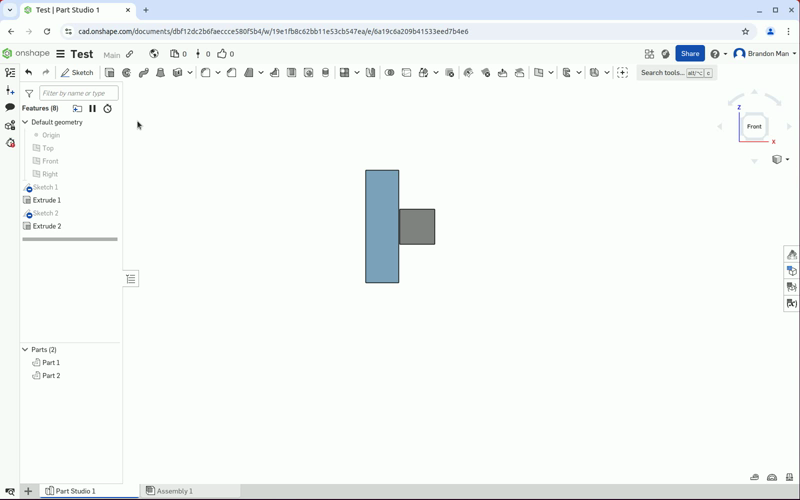
key(shift+h)
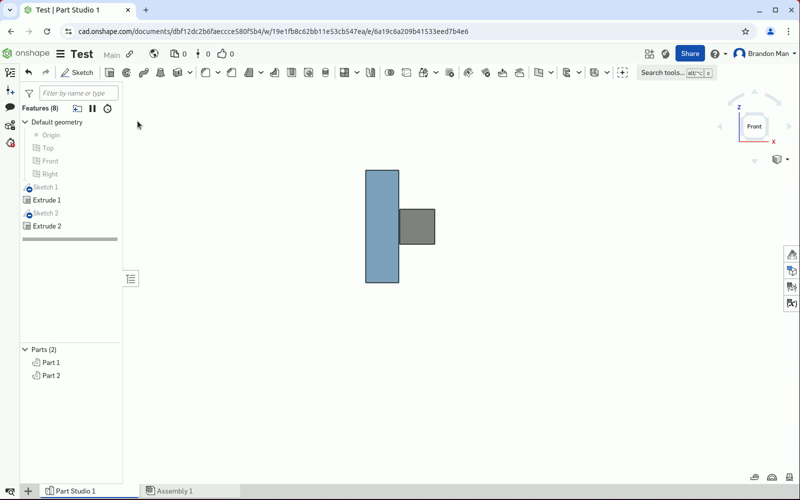
key(shift+h)
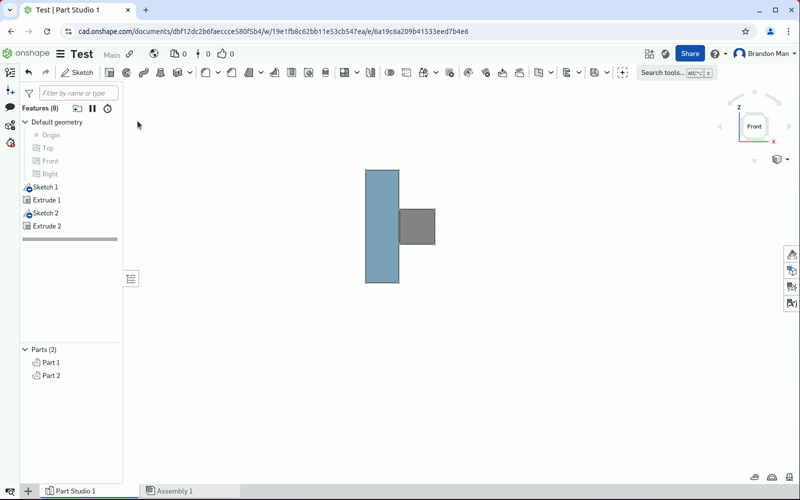
key(shift+7)
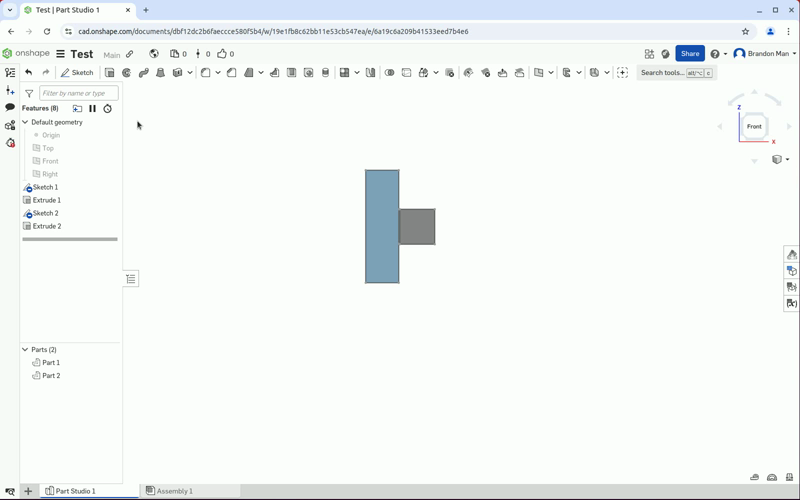
key(left, 2)
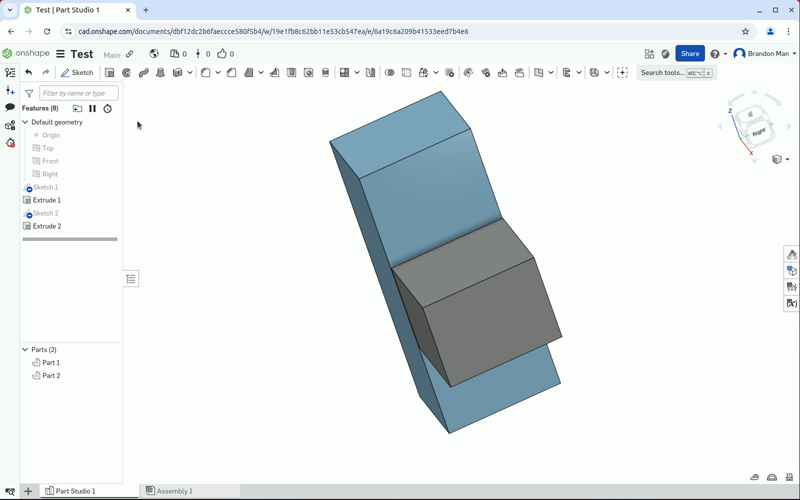
key(down, 2)
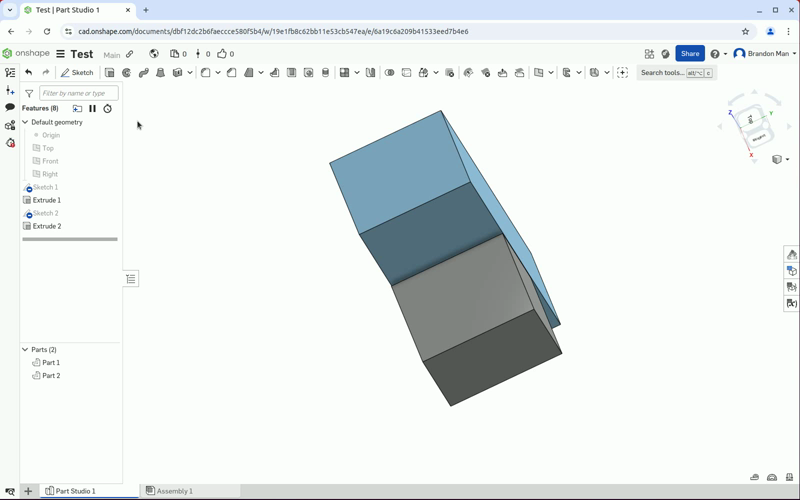
key(up, 2)
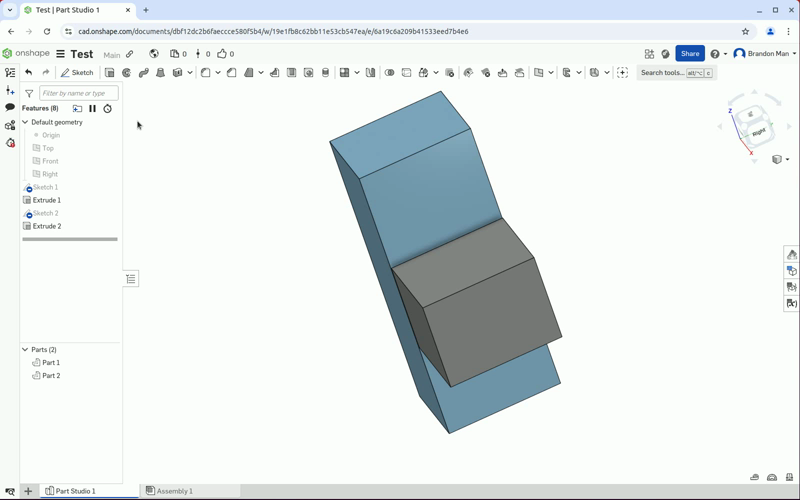
key(right, 2)
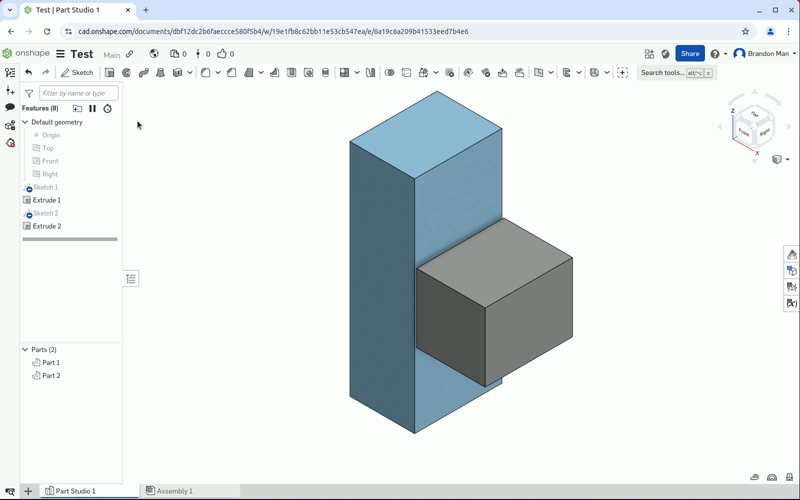
mouse_move(73, 189)
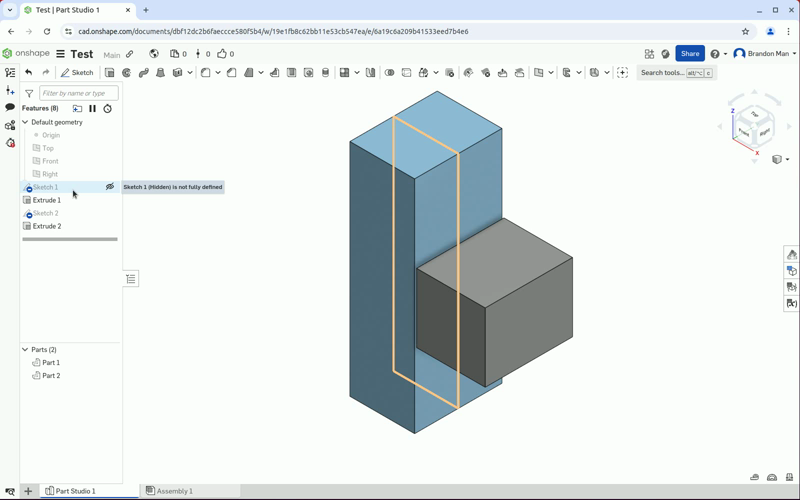
click(73, 189)